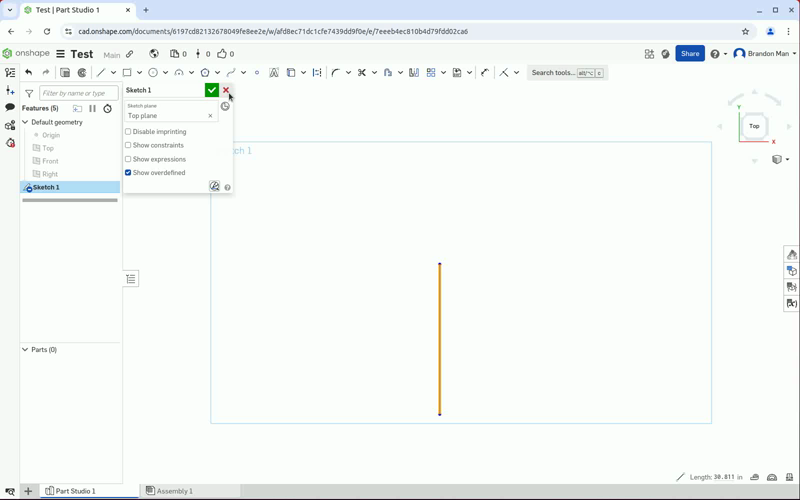
key(shift+h)
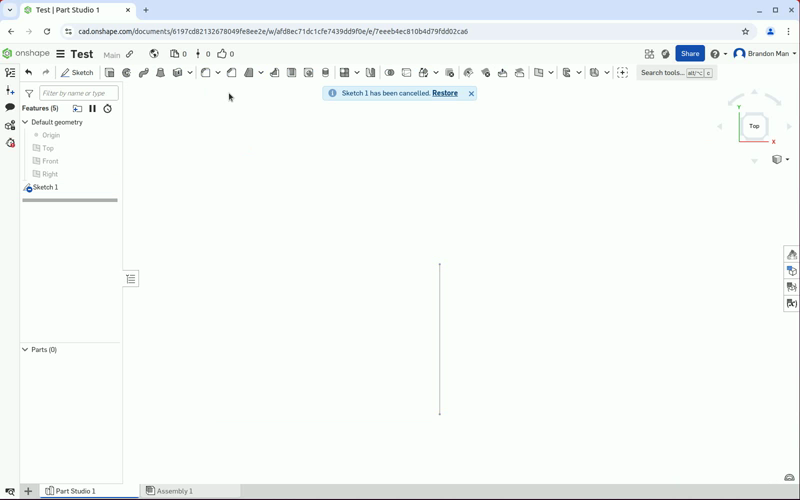
key(shift+s)
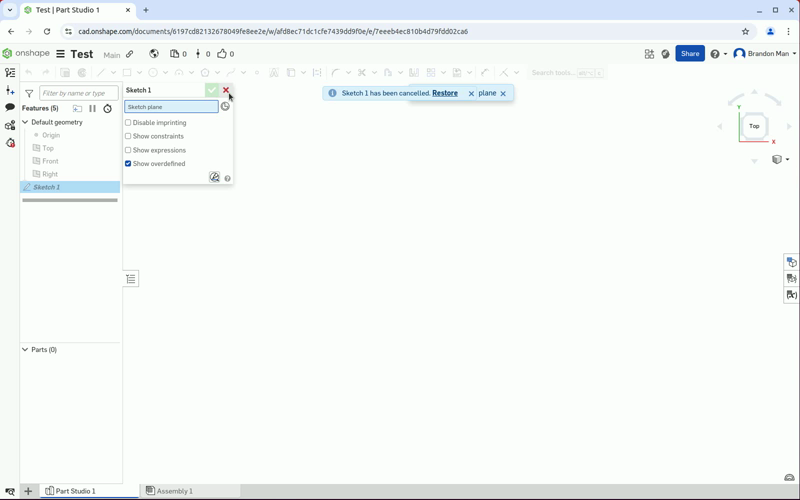
mouse_move(73, 150)
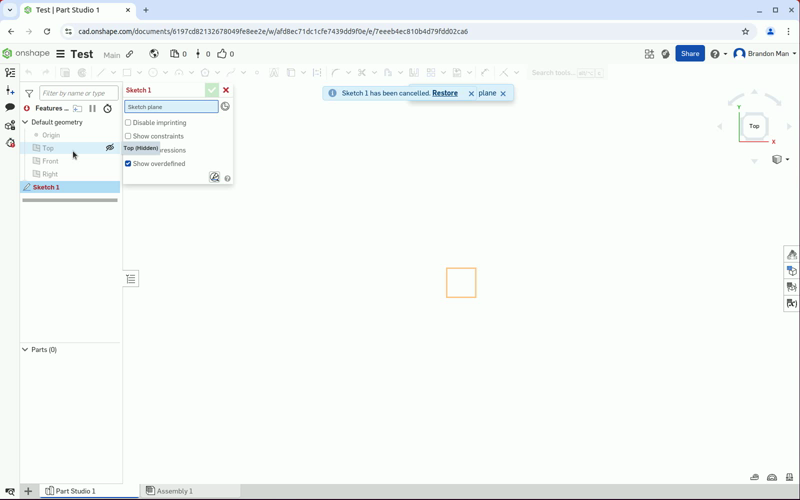
click(73, 150)
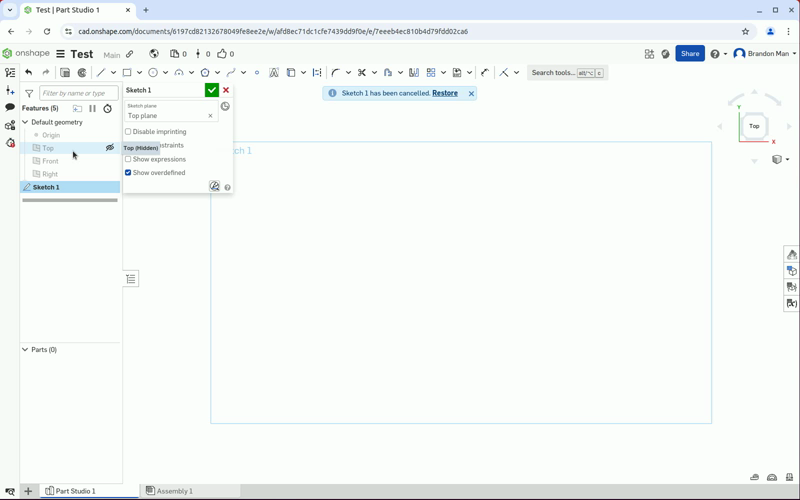
mouse_move(73, 352)
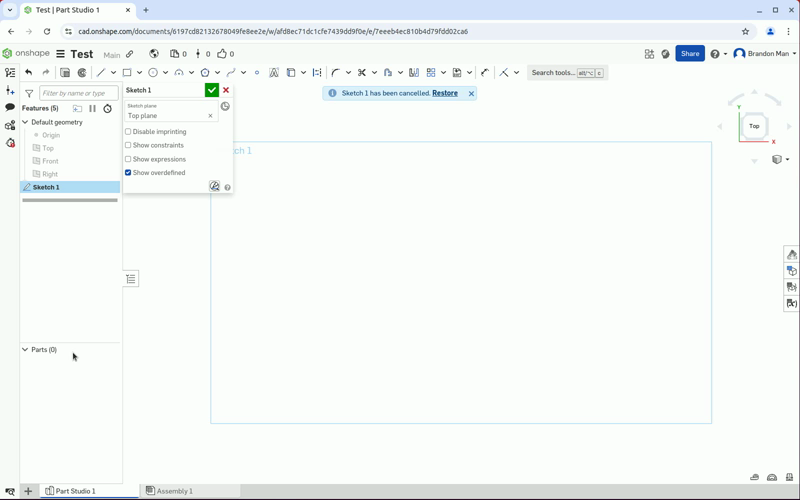
key(y)
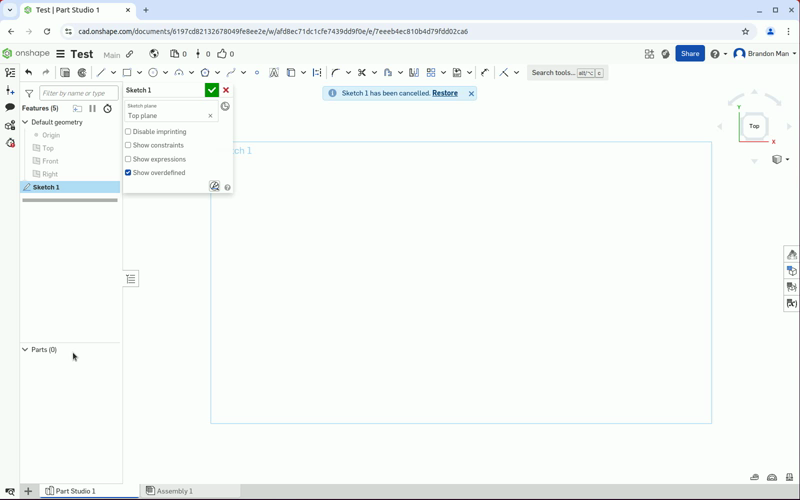
key(l)
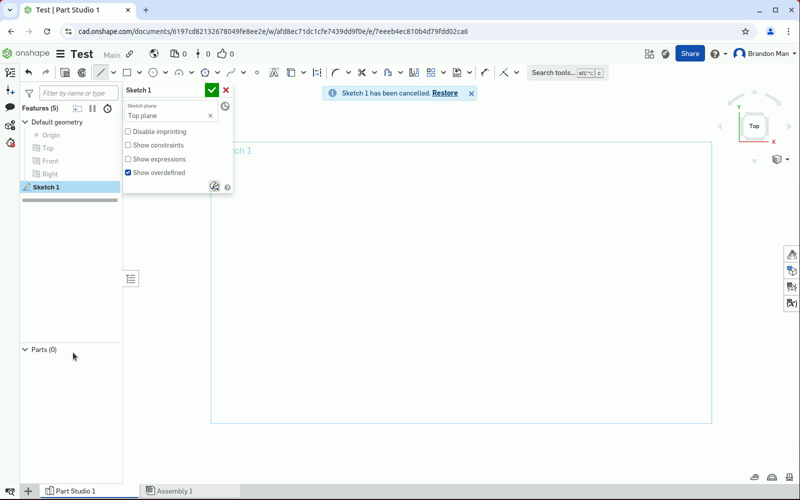
key_down(shift)
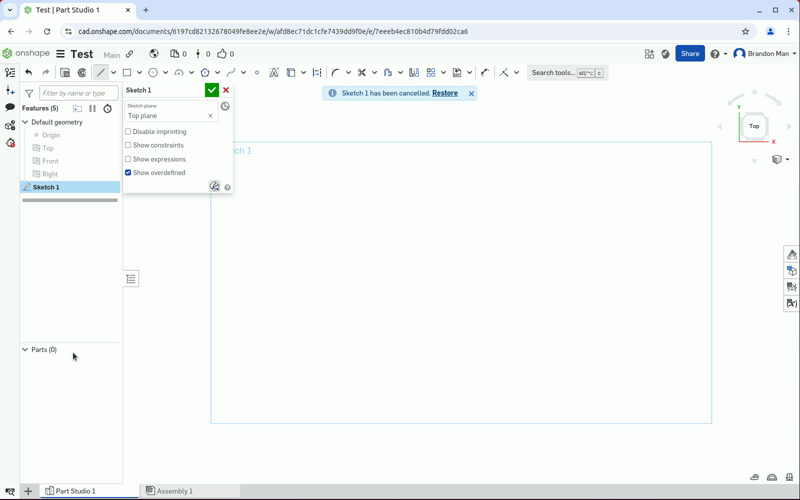
mouse_move(348, 329)
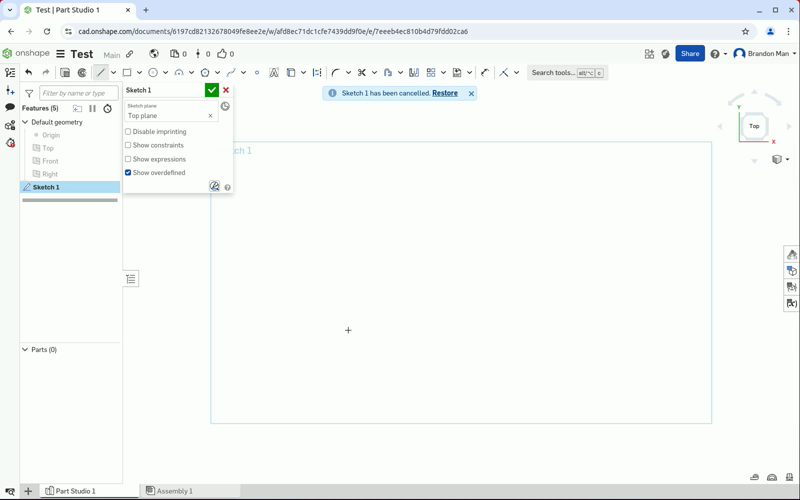
click(348, 329)
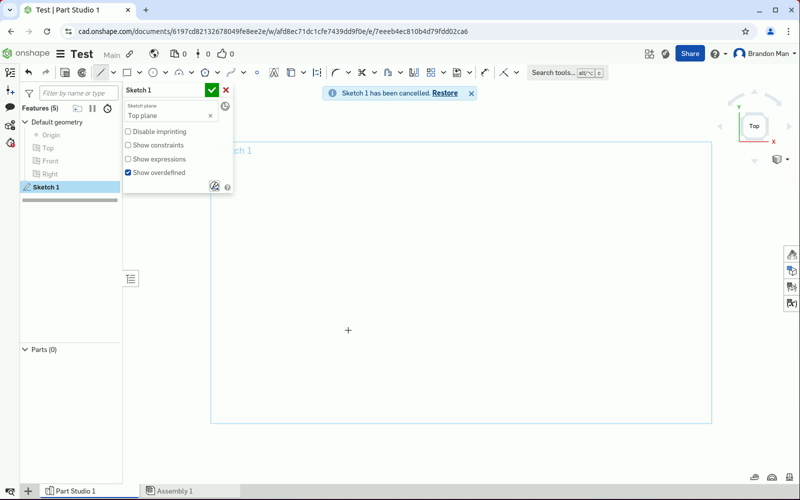
key_up(shift)
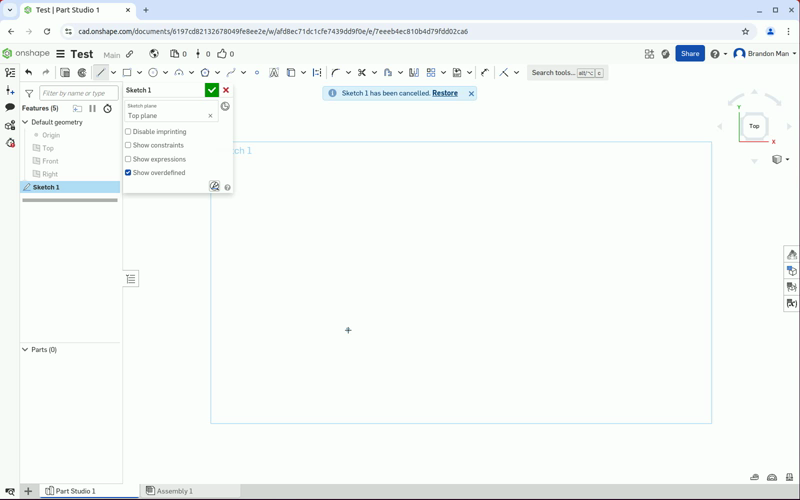
key_down(shift)
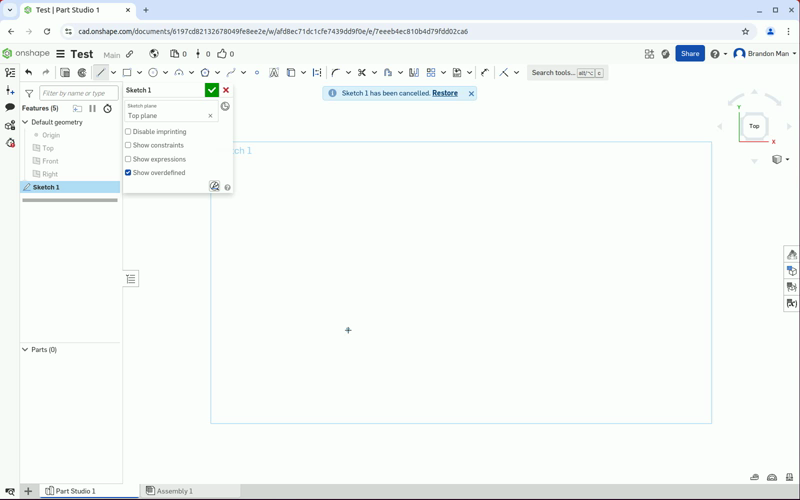
mouse_move(460, 329)
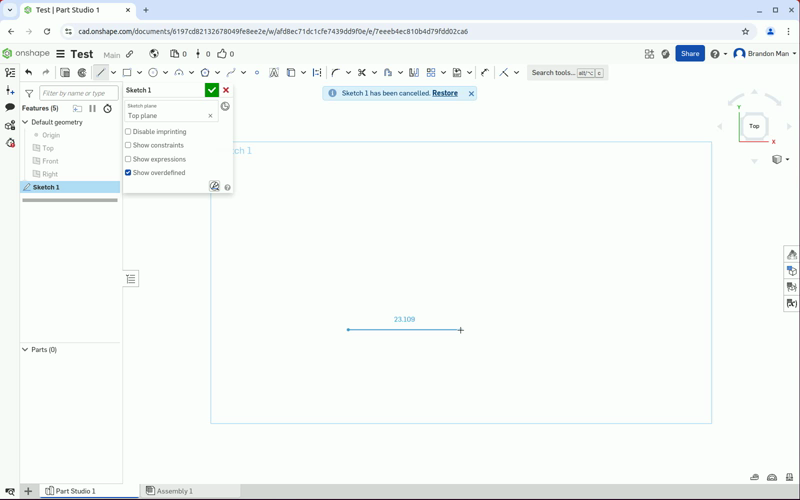
click(460, 329)
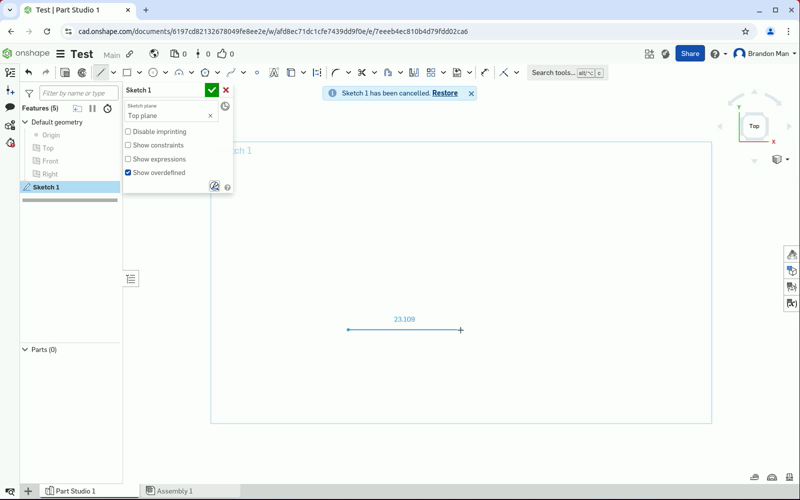
key_up(shift)
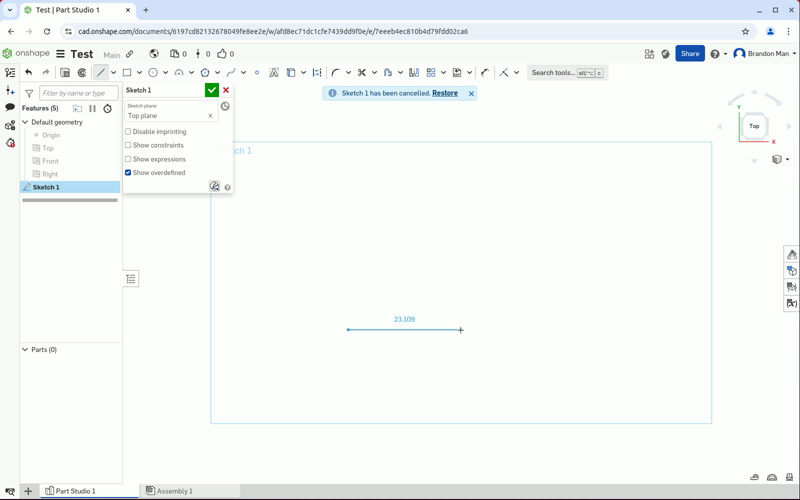
key_down(shift)
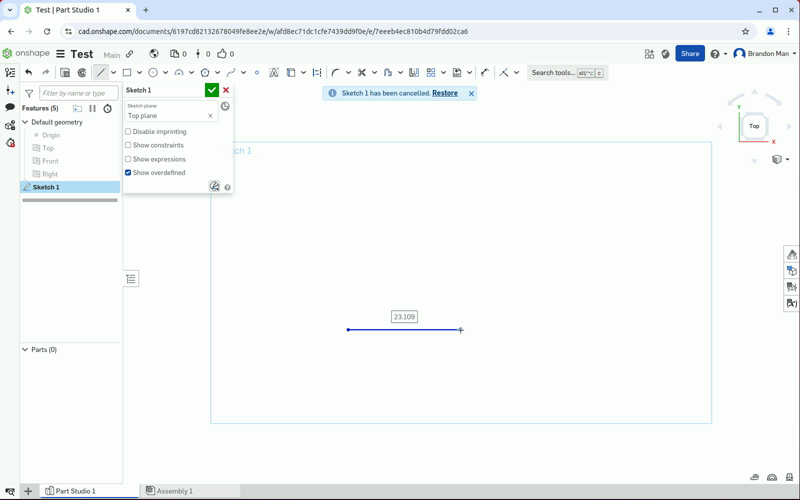
mouse_move(460, 236)
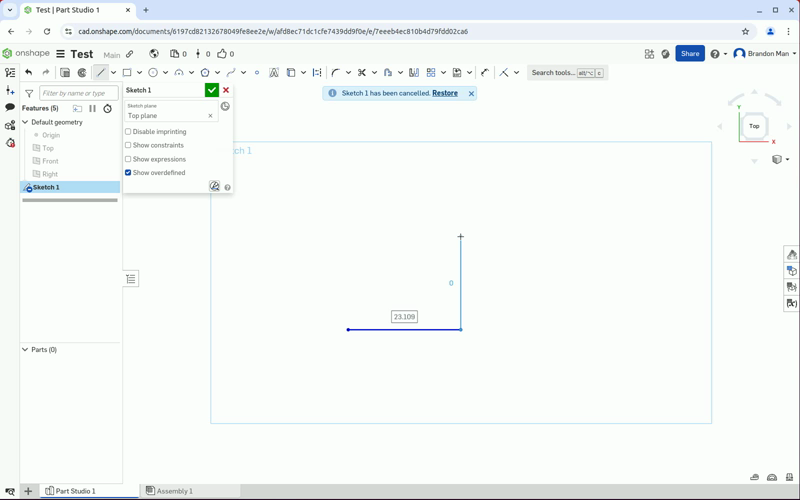
click(460, 236)
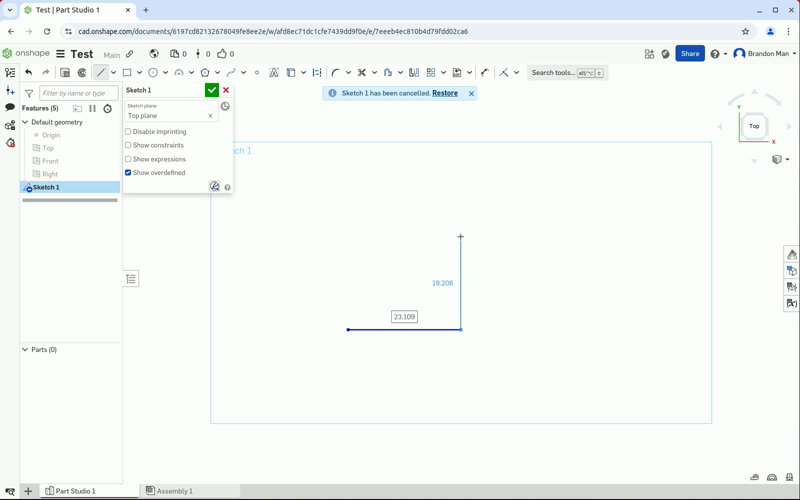
key_up(shift)
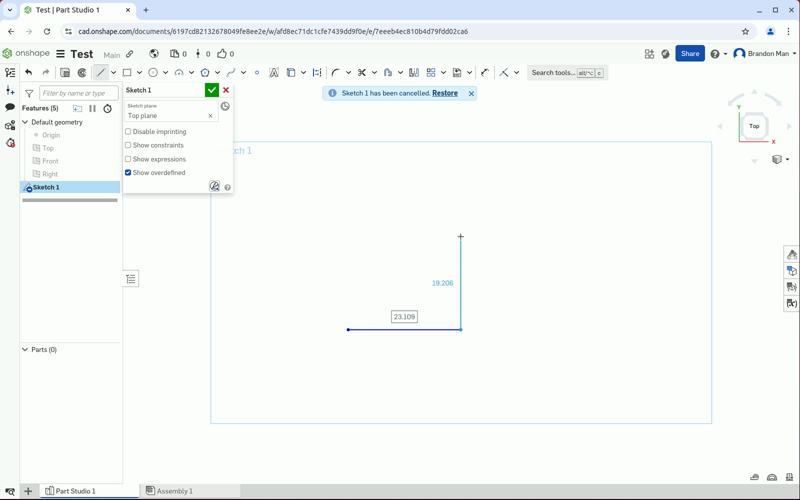
key_down(shift)
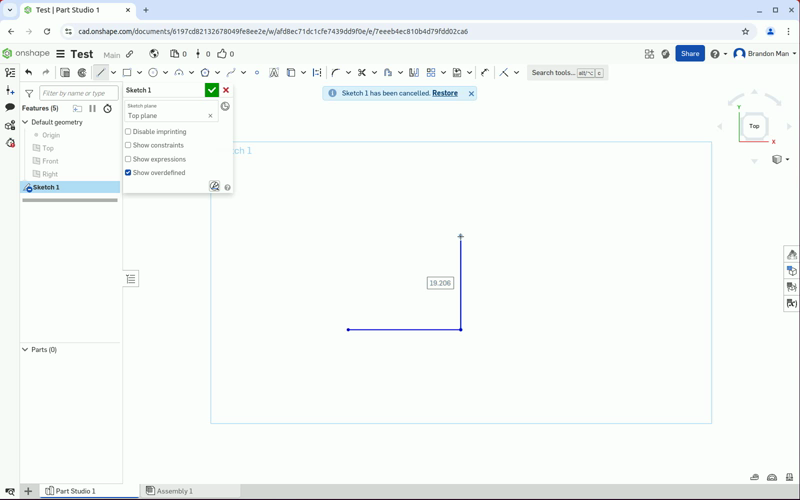
mouse_move(348, 236)
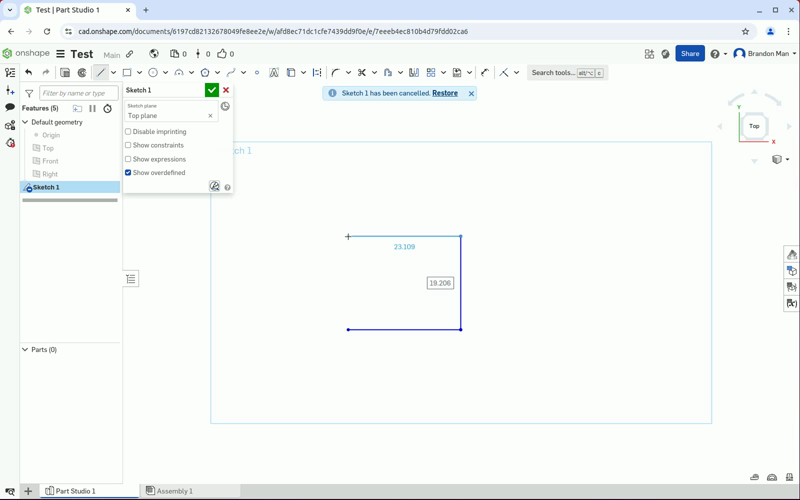
click(348, 236)
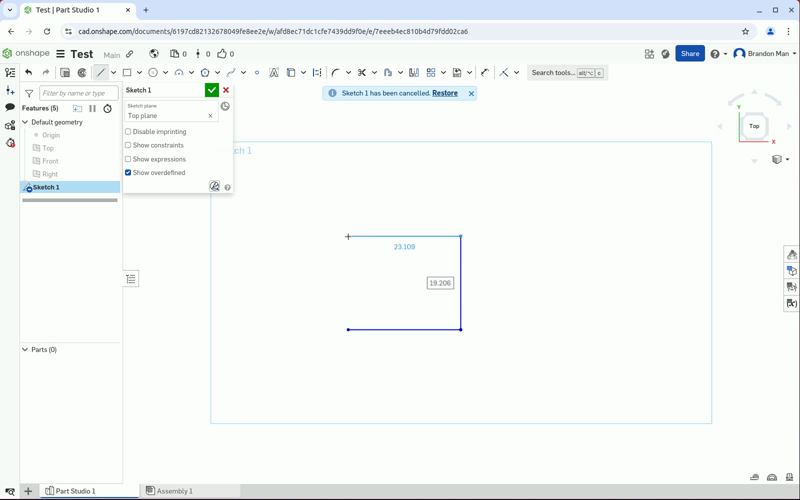
key_up(shift)
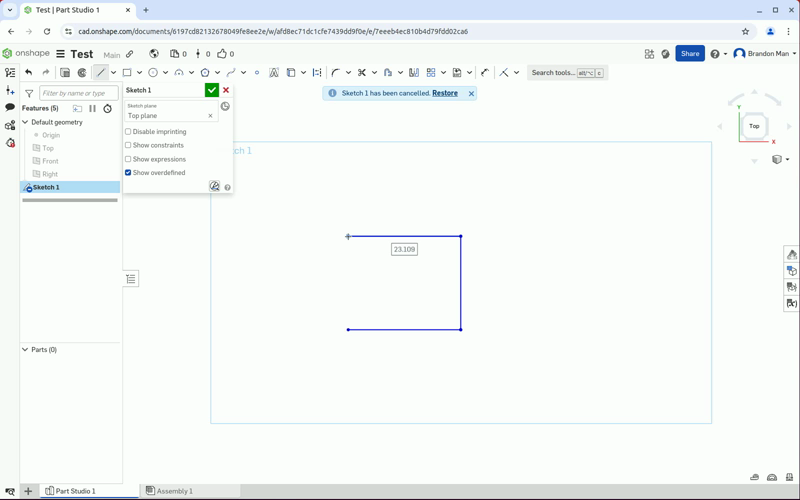
key_down(shift)
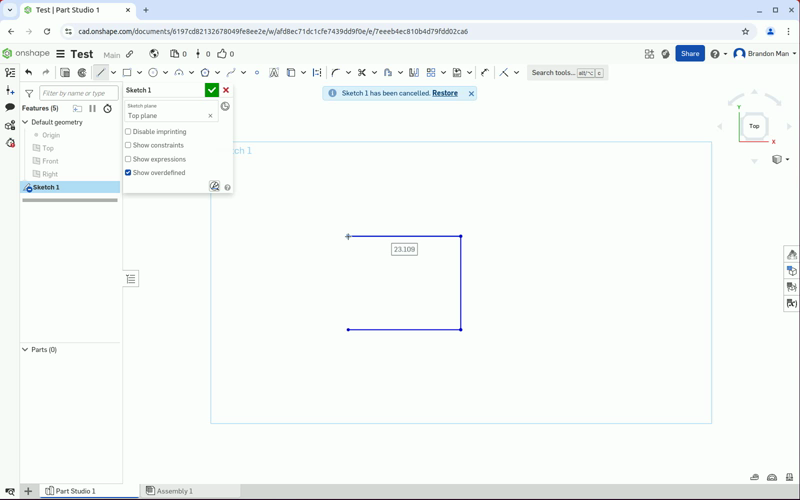
mouse_move(348, 329)
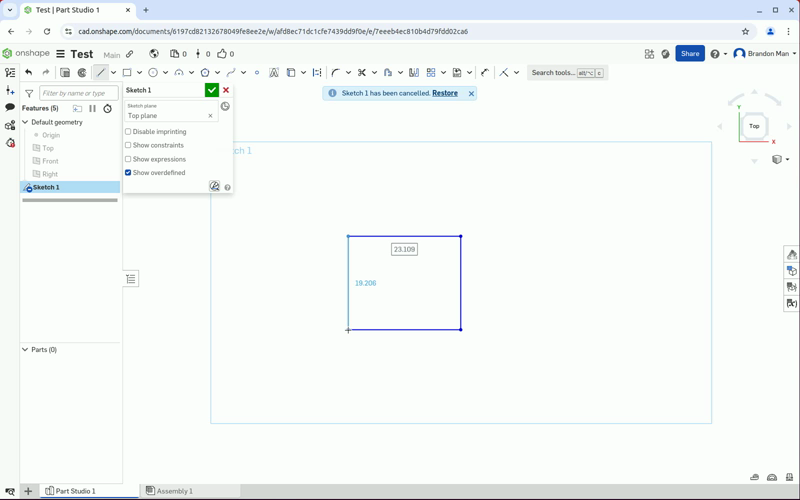
key_up(shift)
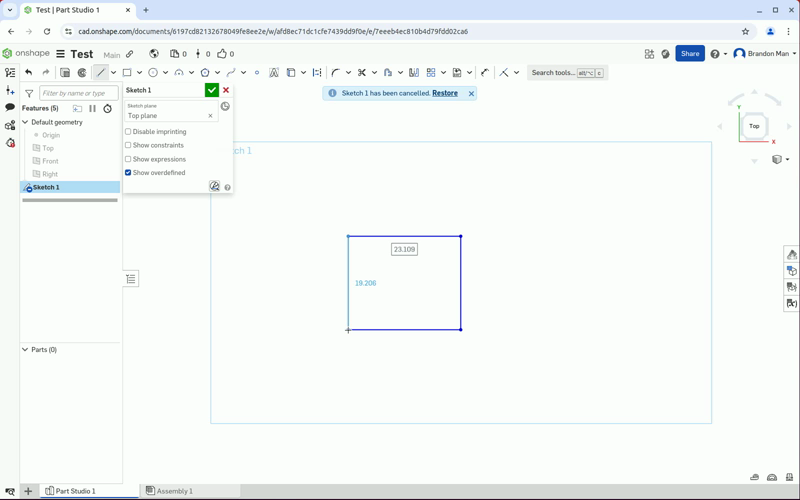
click(348, 329)
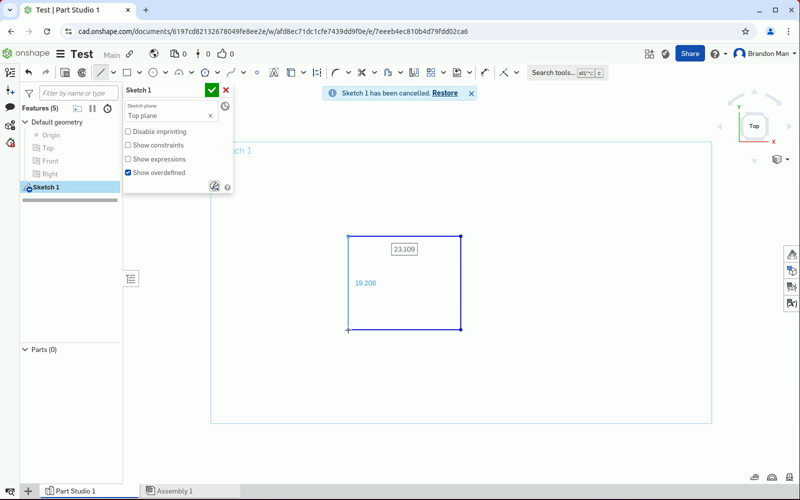
key(esc)
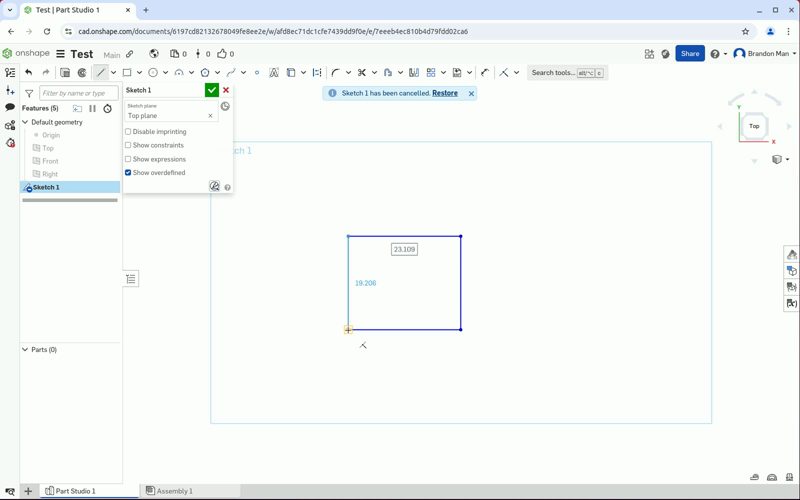
mouse_move(444, 295)
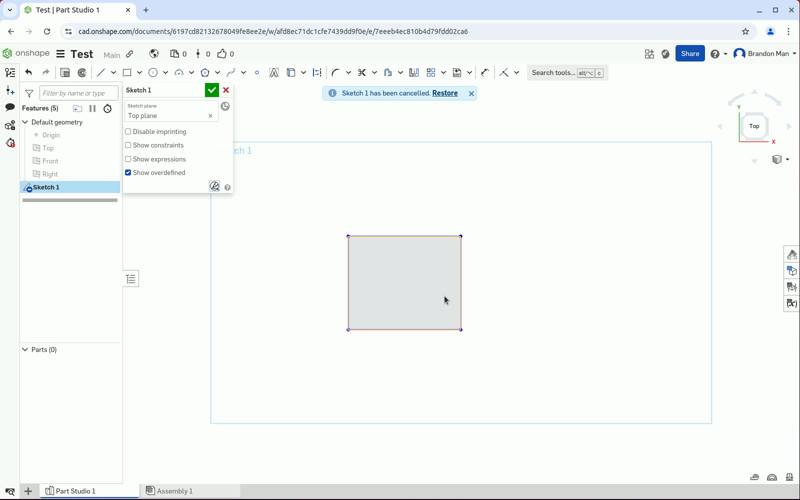
click(444, 295)
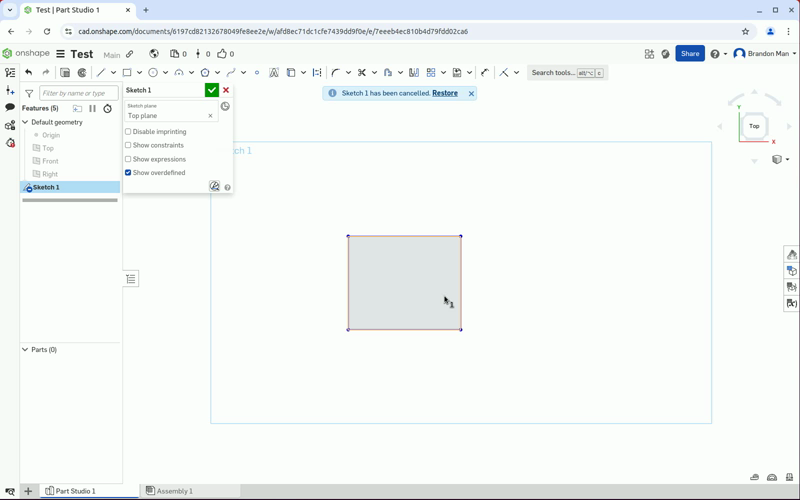
mouse_move(73, 352)
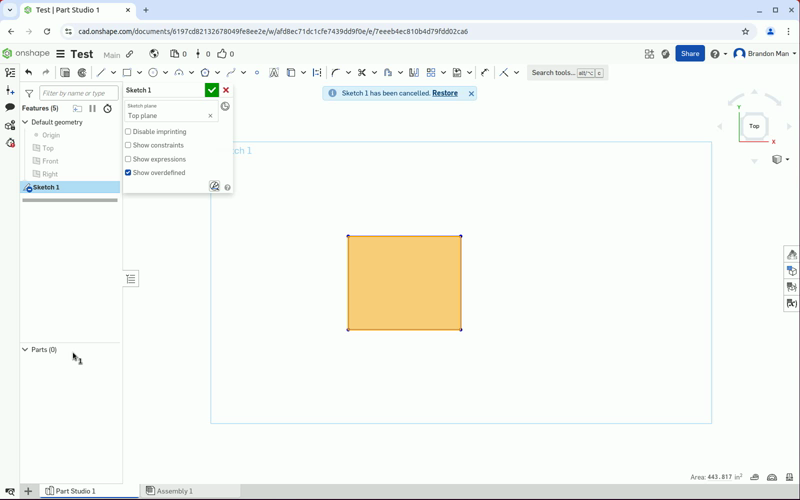
key(shift+y)
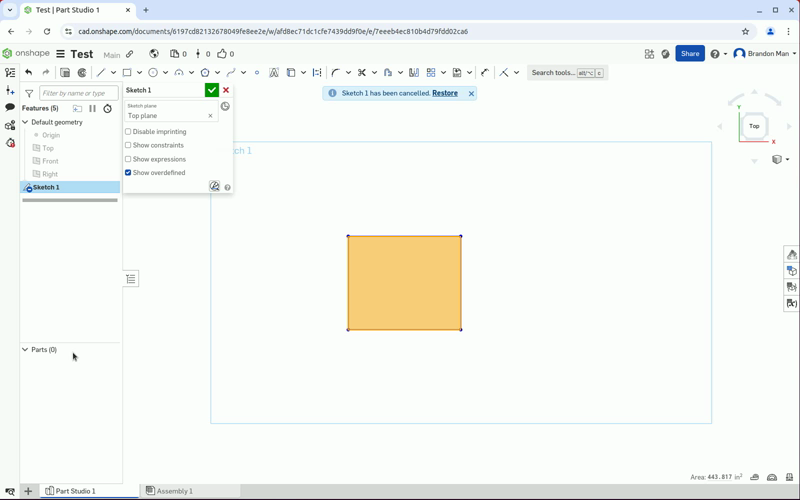
key(shift+e)
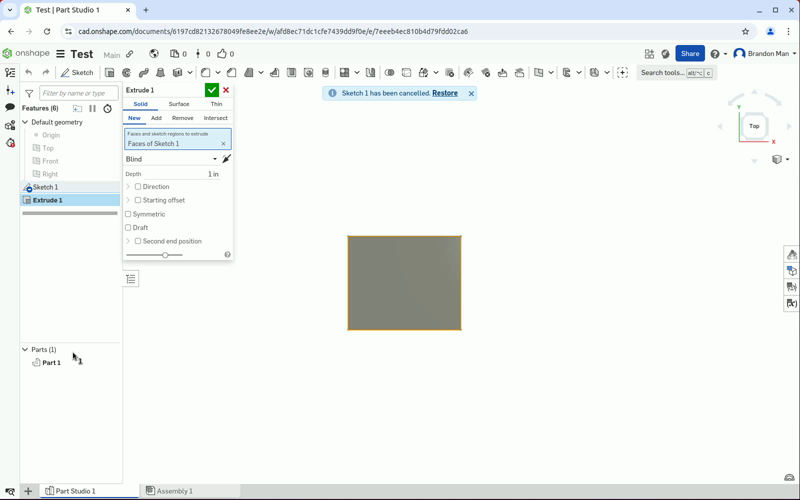
mouse_move(143, 106)
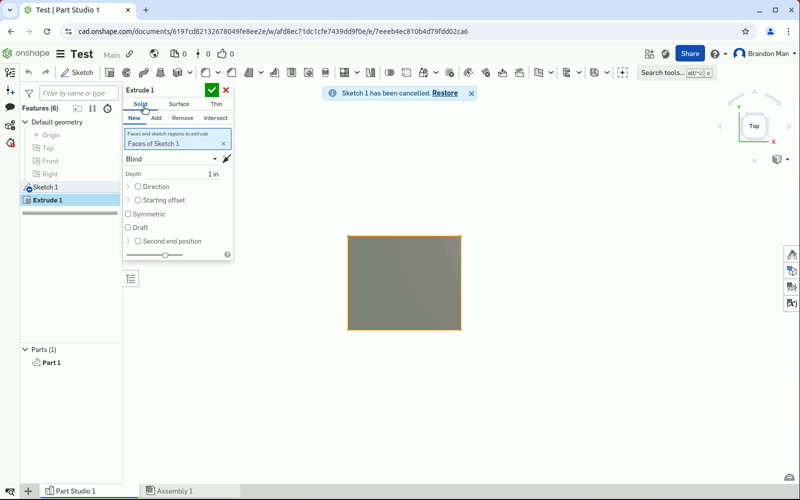
click(143, 106)
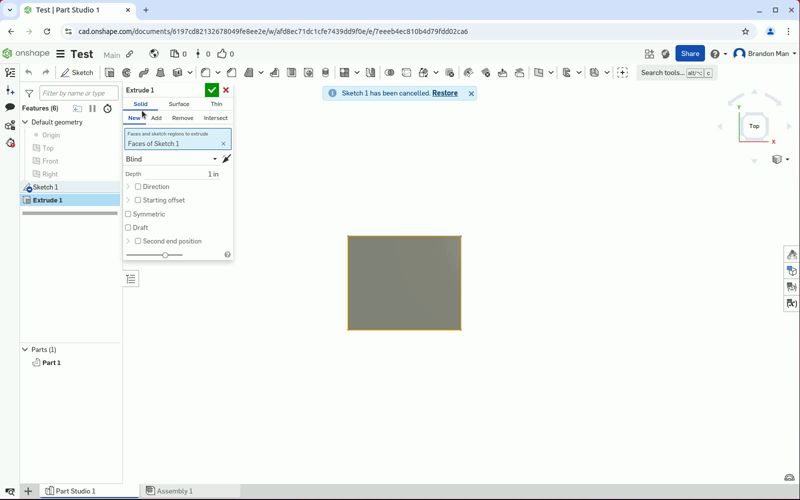
mouse_move(137, 120)
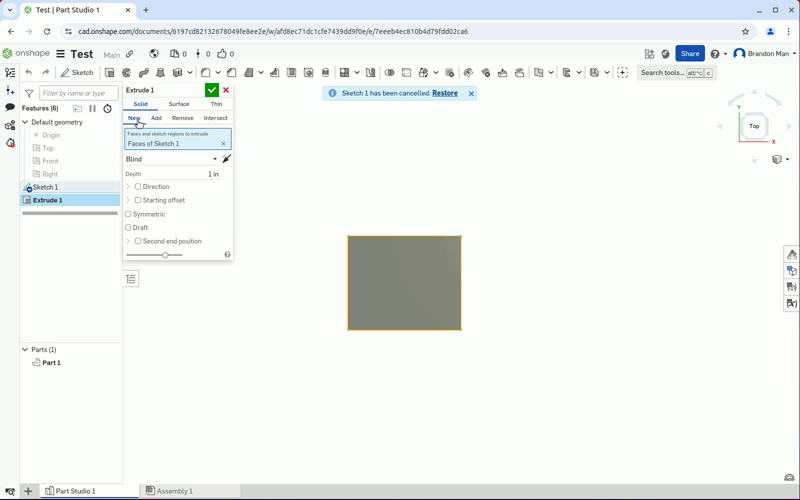
click(137, 120)
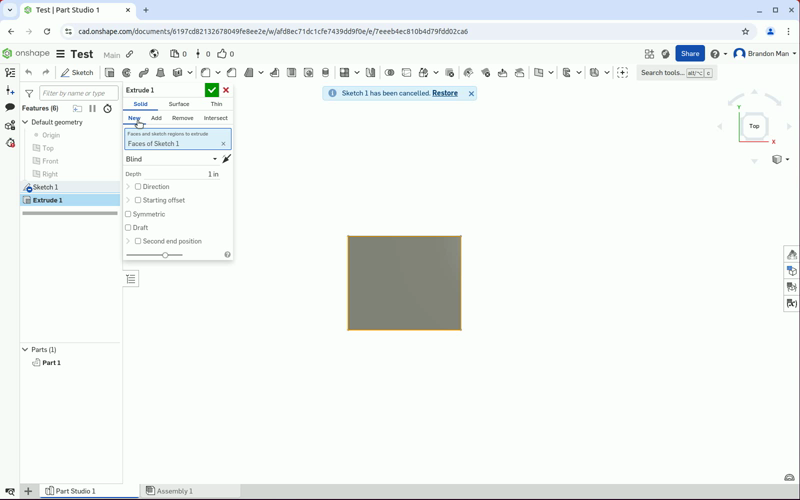
key(tab, 4)
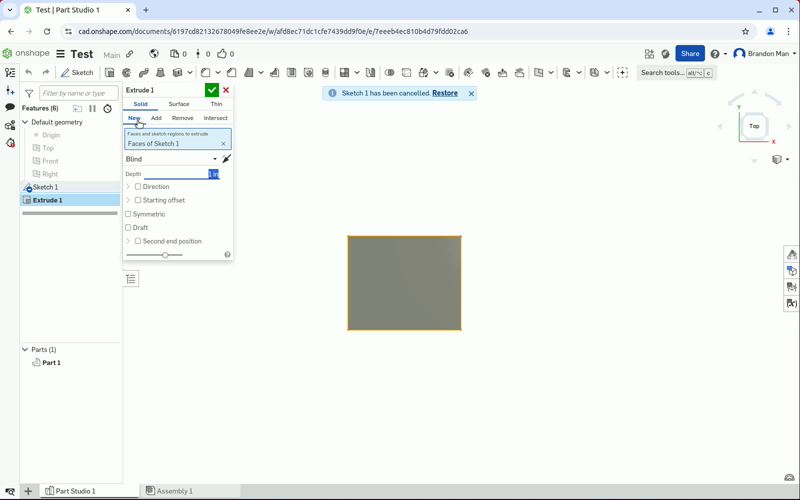
text(13.48)
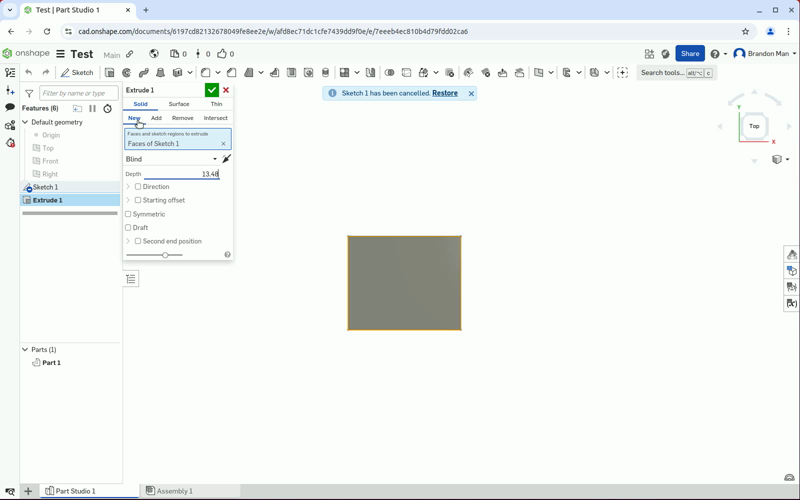
key(enter)
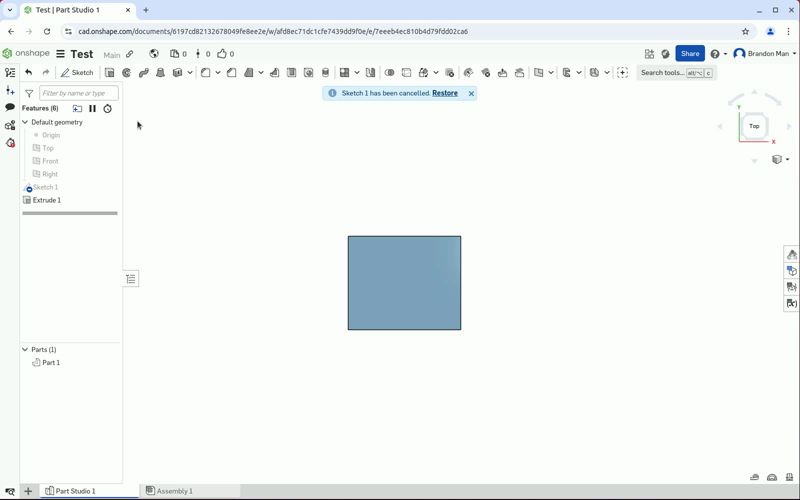
key(shift+h)
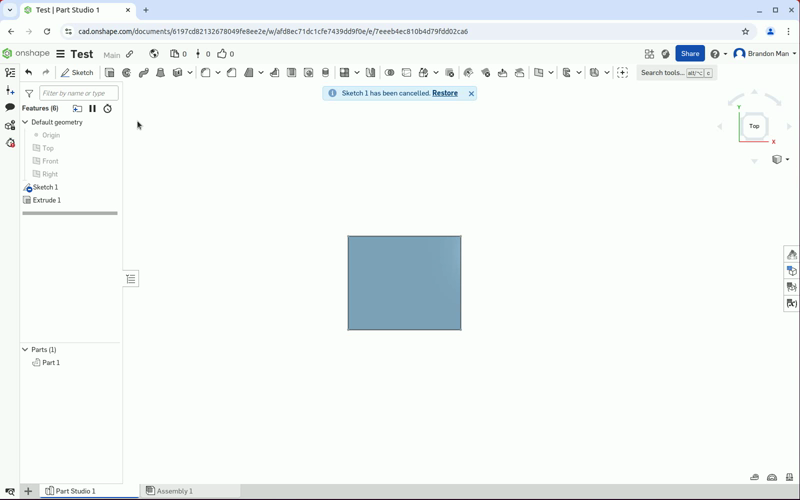
key(shift+h)
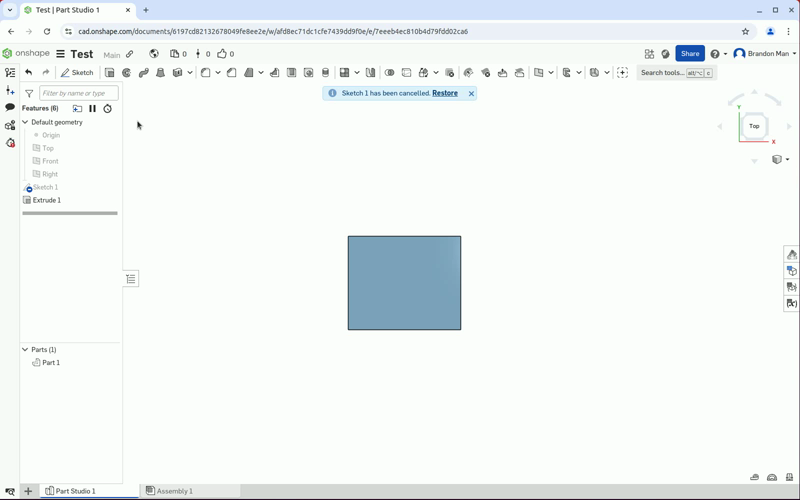
mouse_move(73, 189)
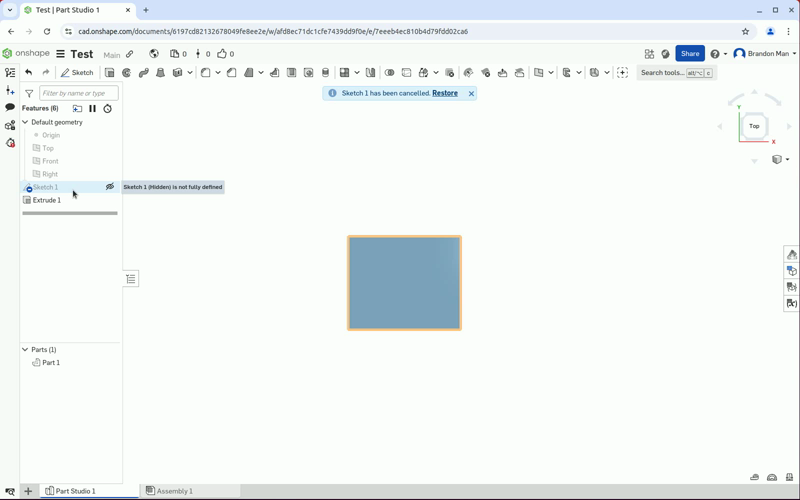
click(73, 189)
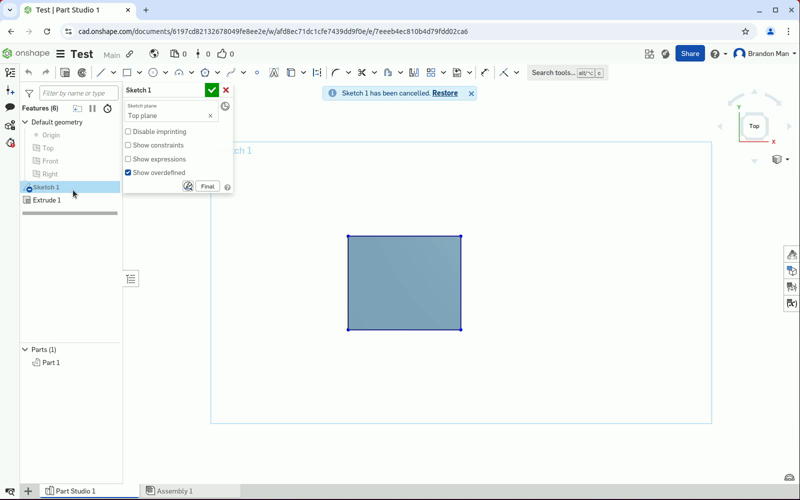
mouse_move(229, 92)
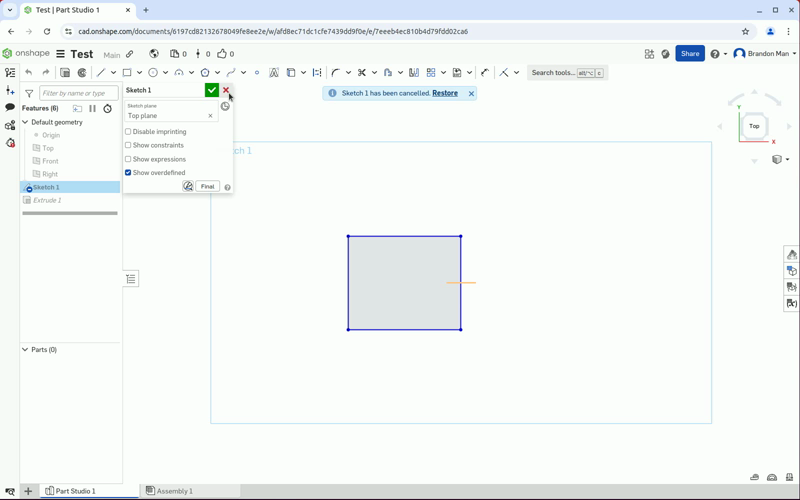
click(229, 92)
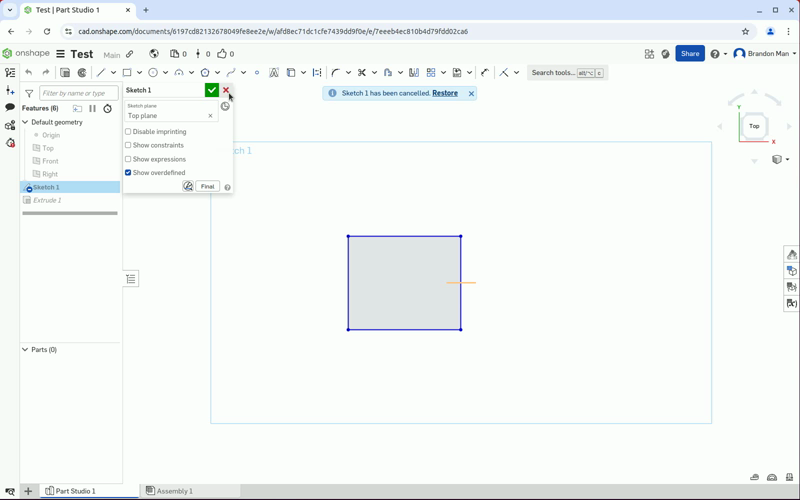
key(shift+s)
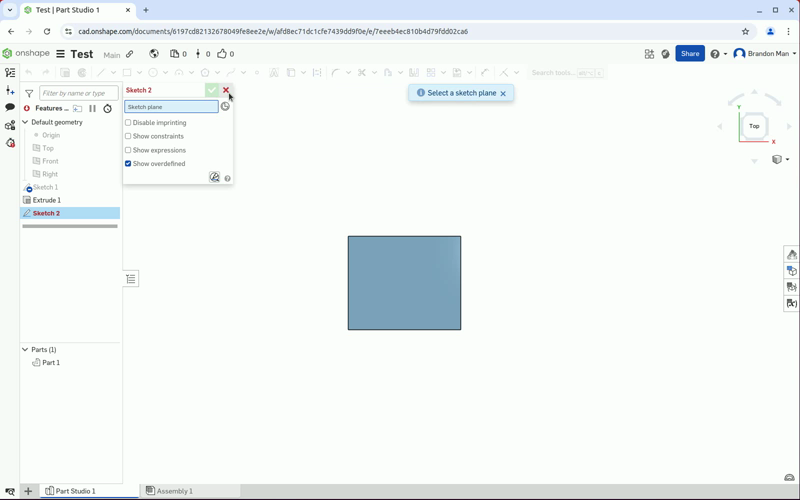
mouse_move(73, 150)
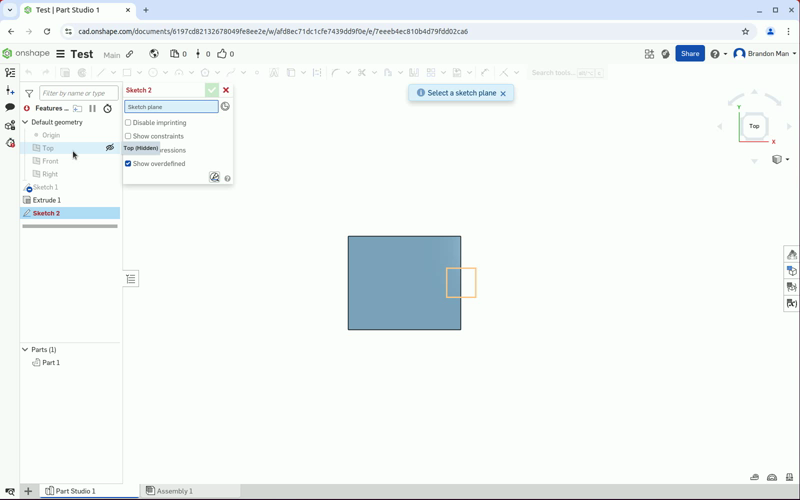
click(73, 150)
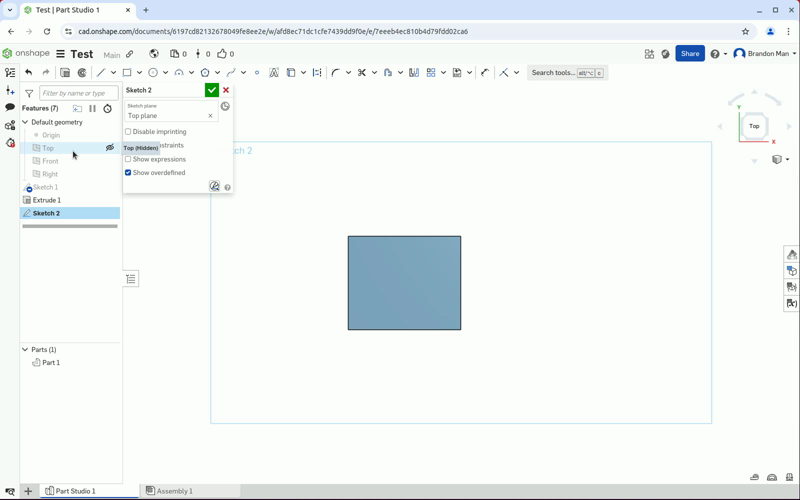
mouse_move(73, 352)
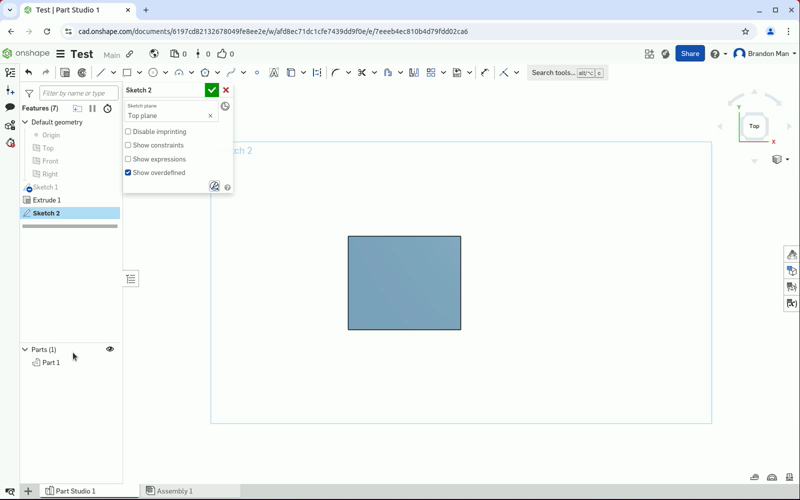
key(y)
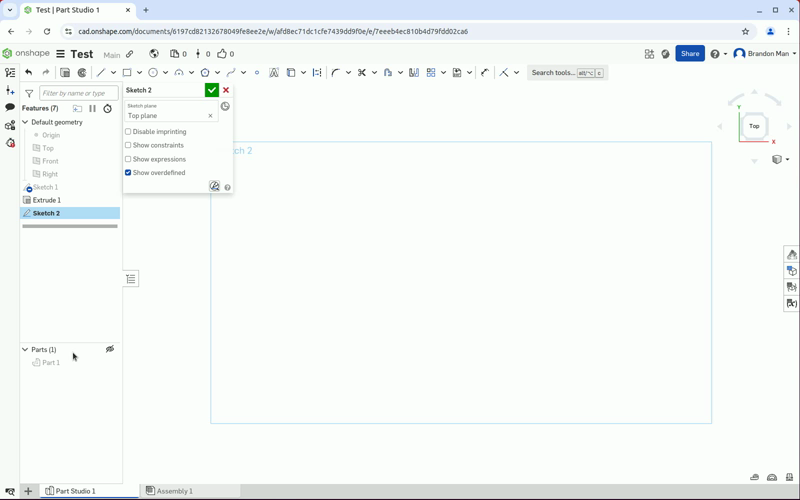
key(a)
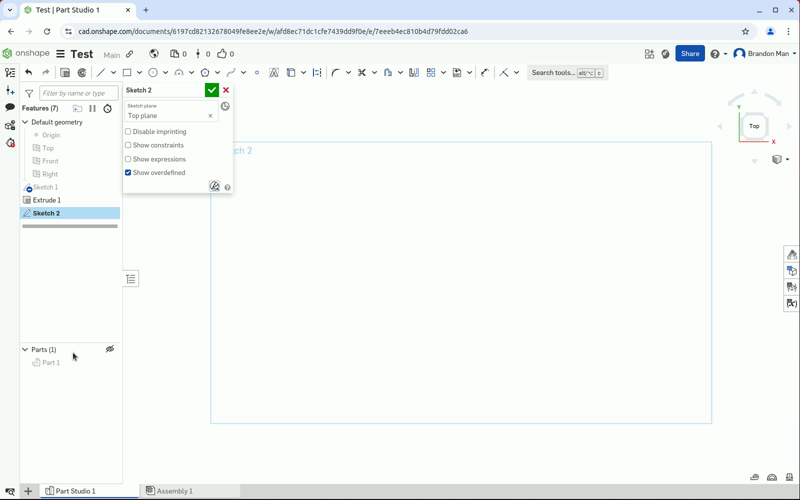
key_down(shift)
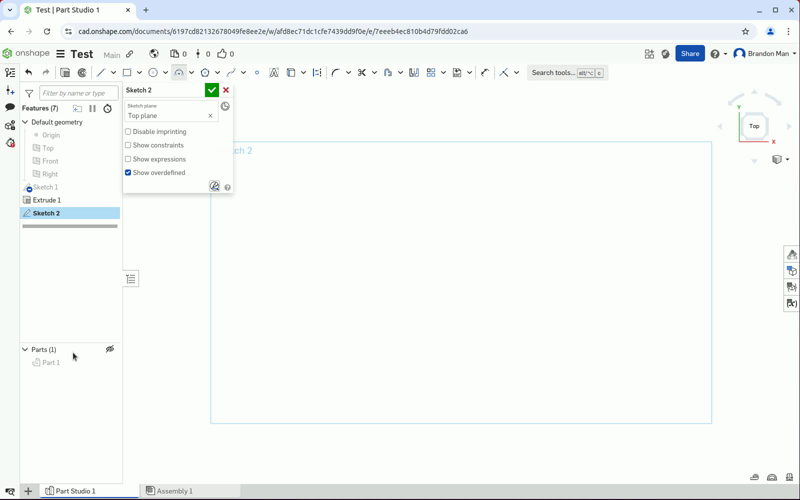
mouse_move(460, 329)
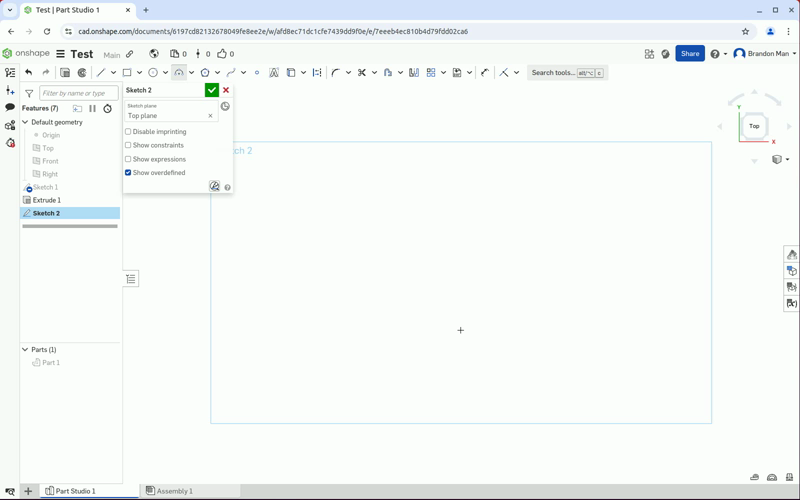
click(460, 329)
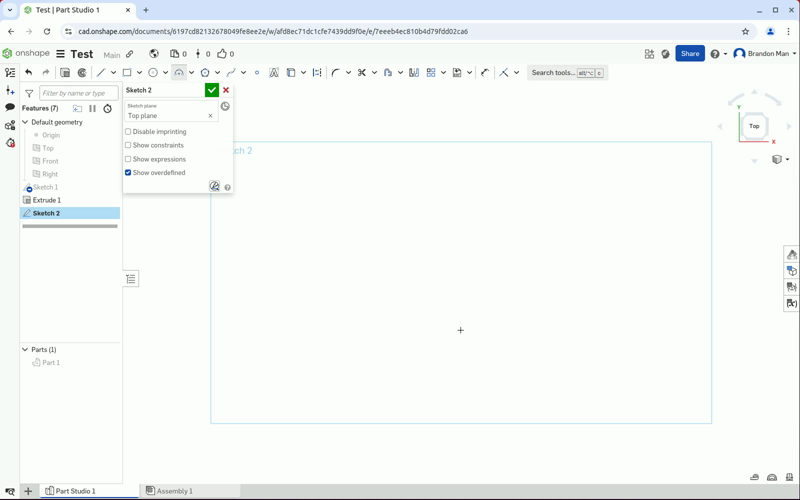
key_up(shift)
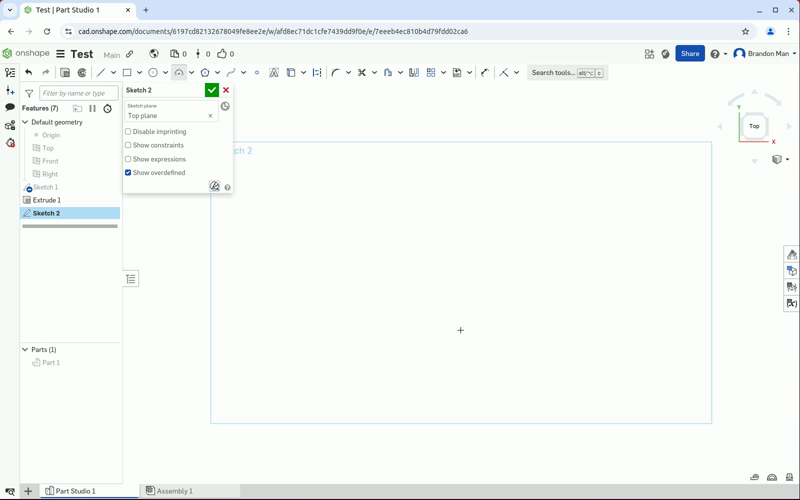
key_down(shift)
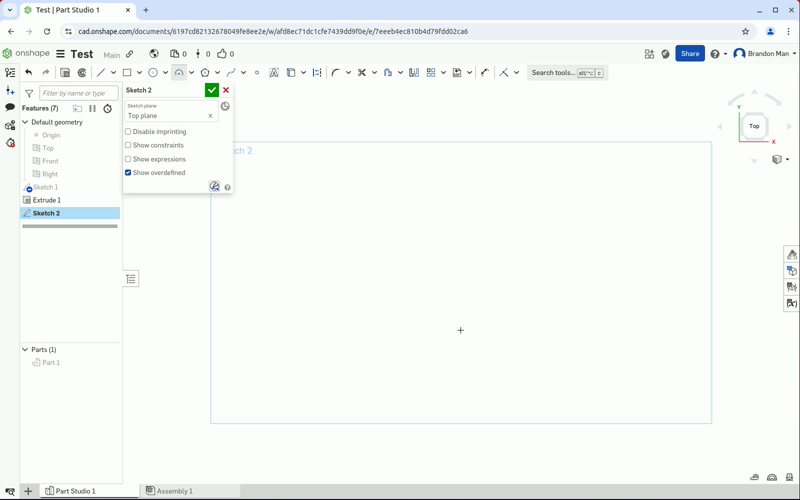
mouse_move(460, 235)
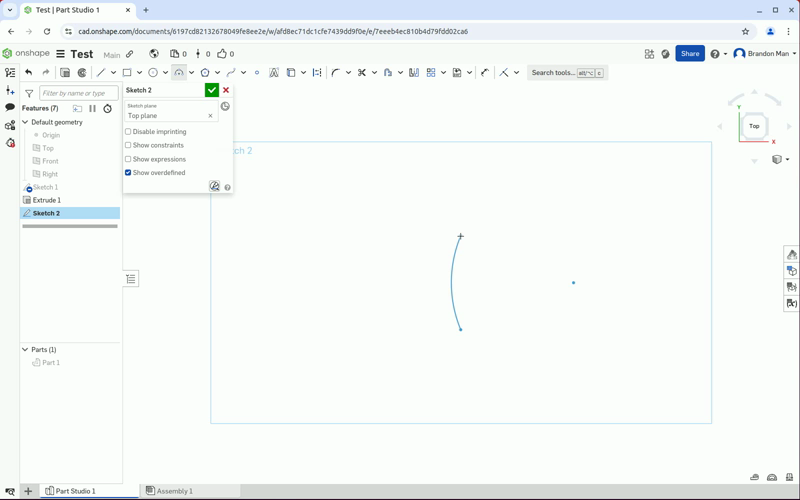
click(460, 235)
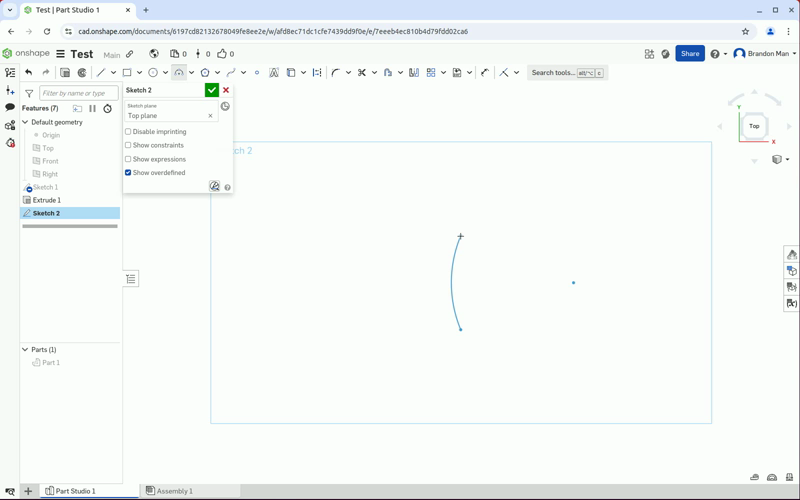
mouse_move(507, 282)
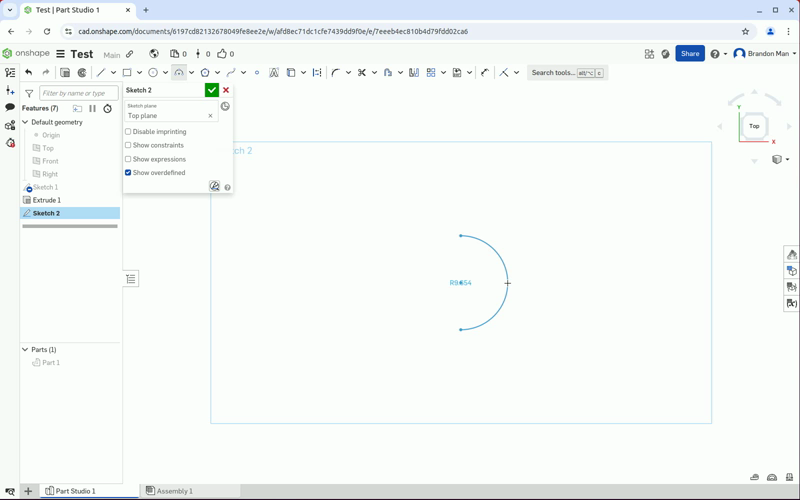
click(507, 282)
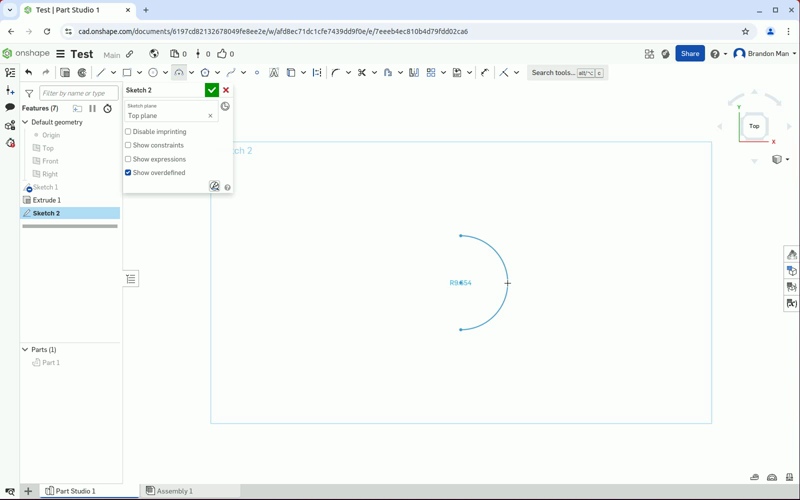
key_up(shift)
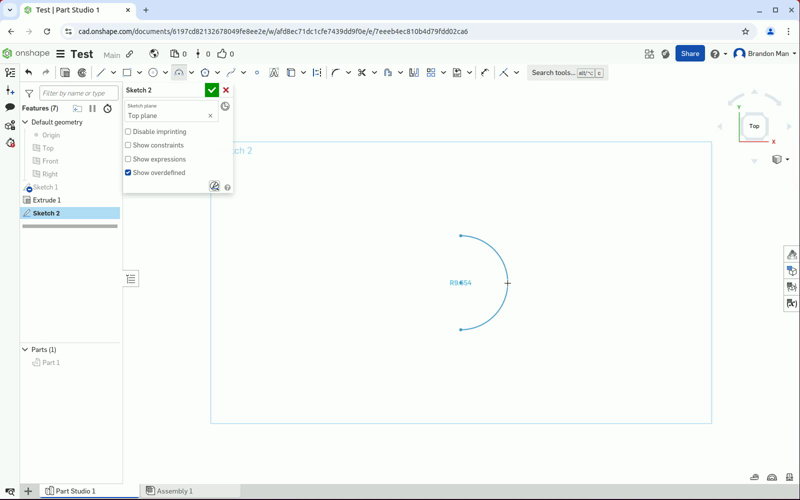
key(esc)
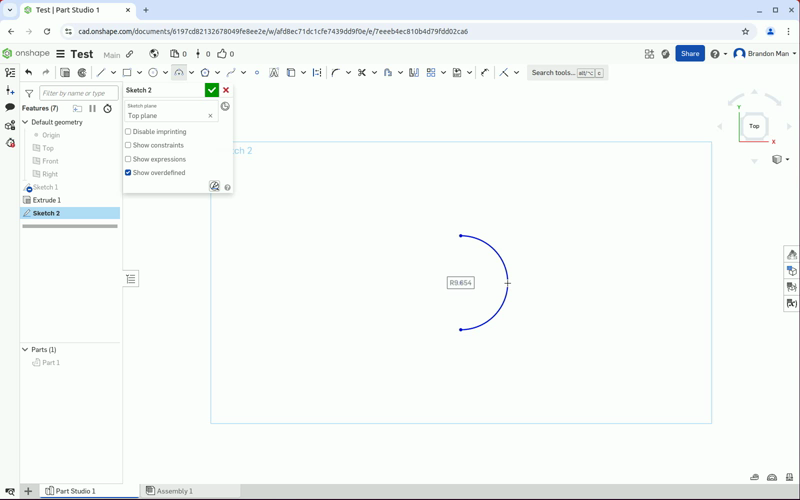
key(l)
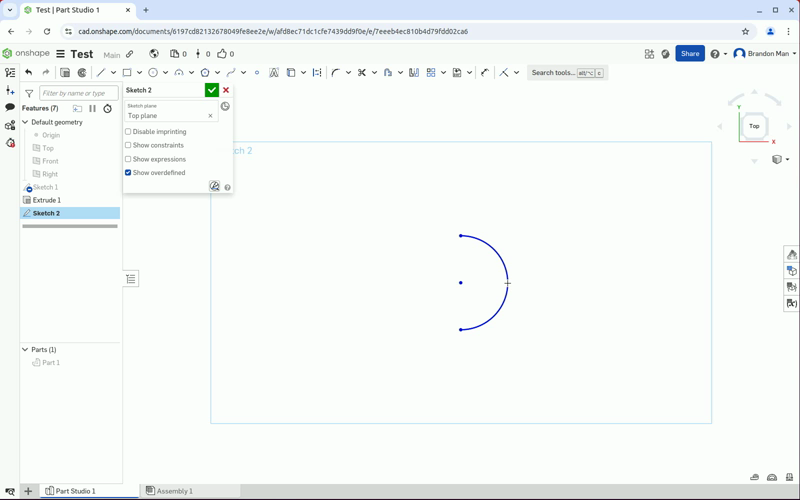
mouse_move(460, 235)
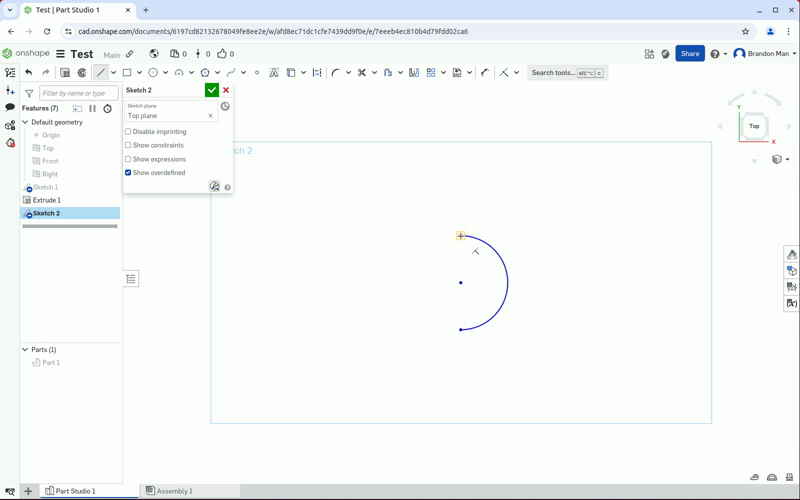
click(460, 235)
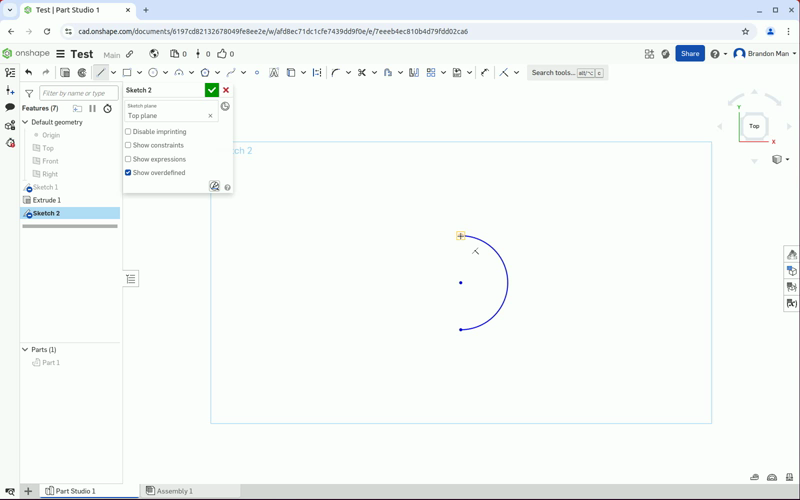
key_down(shift)
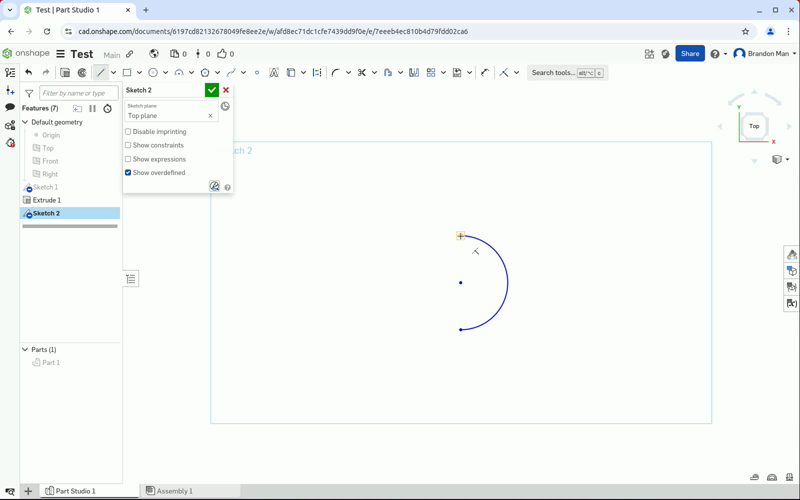
mouse_move(460, 329)
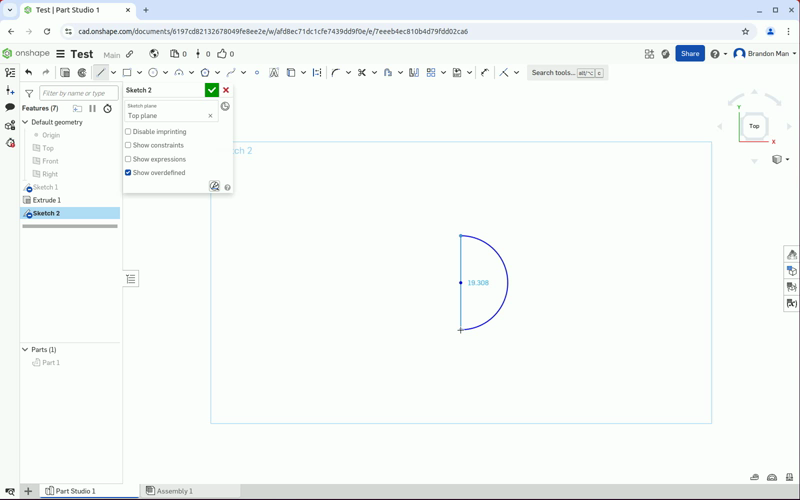
key_up(shift)
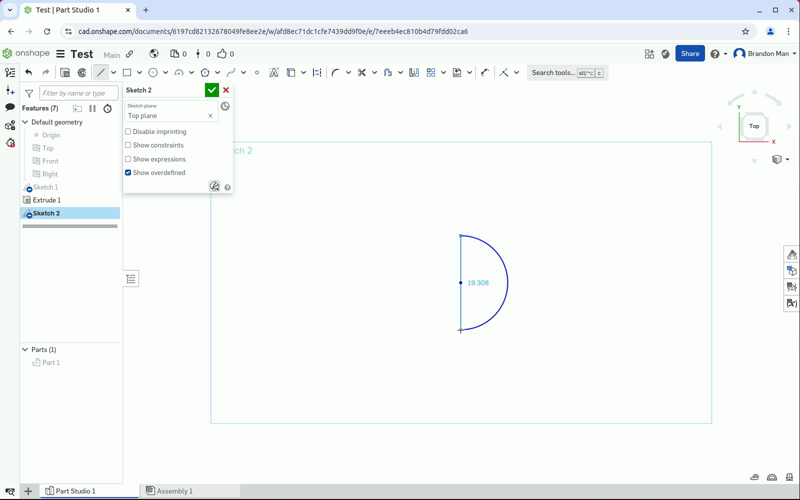
click(460, 329)
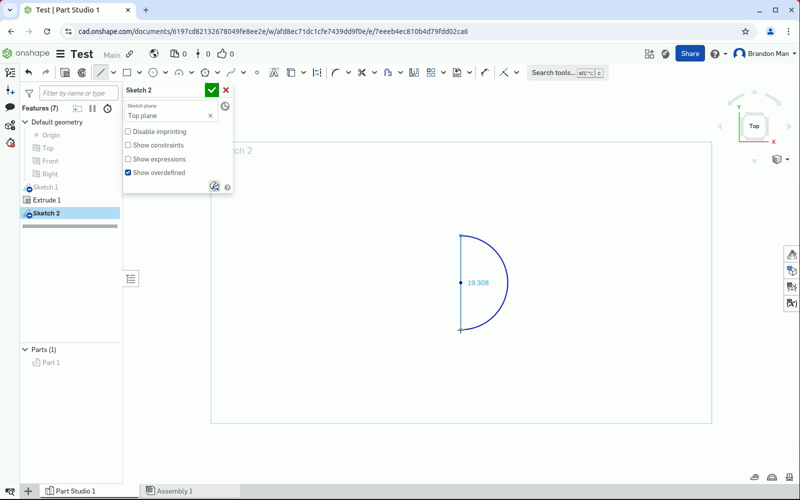
key(esc)
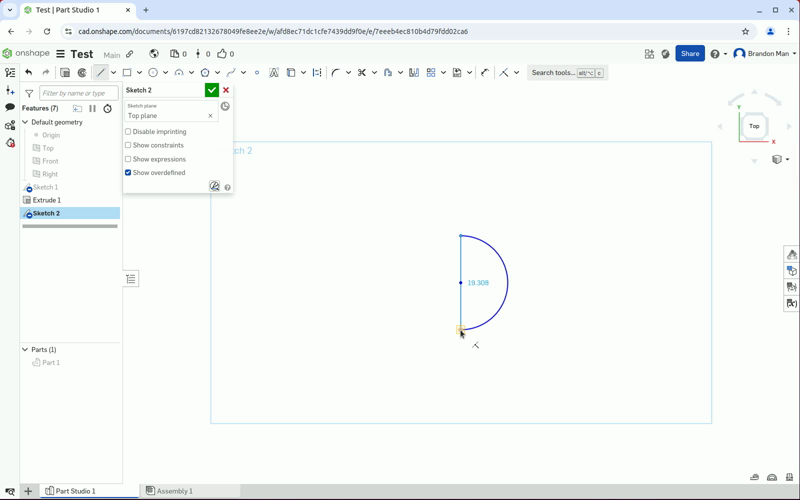
mouse_move(474, 309)
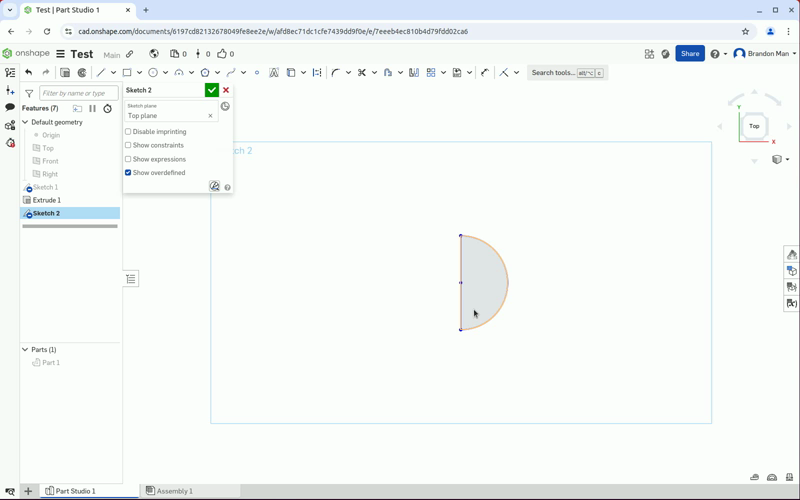
scroll(6)
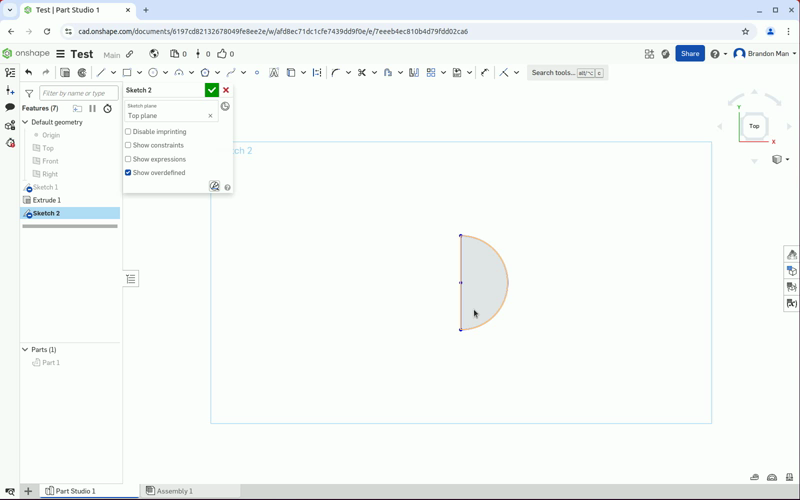
scroll(6)
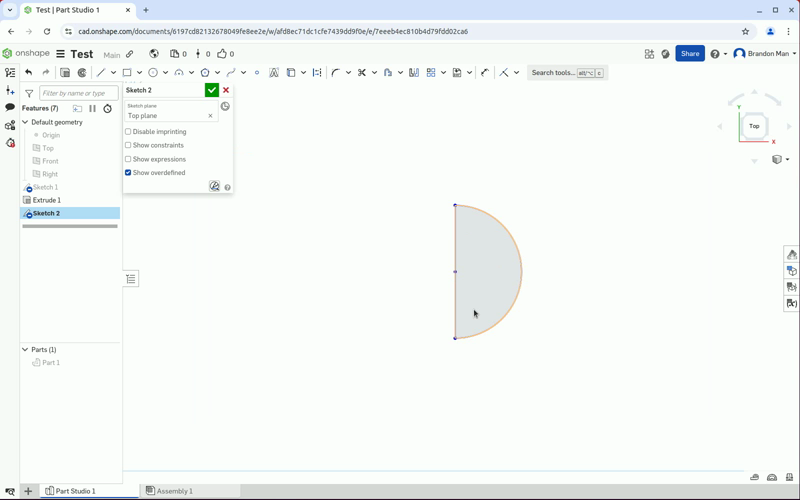
scroll(6)
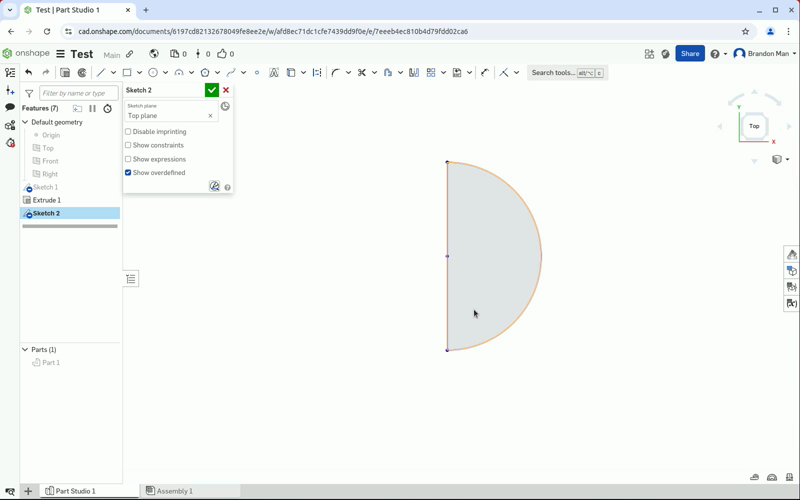
scroll(6)
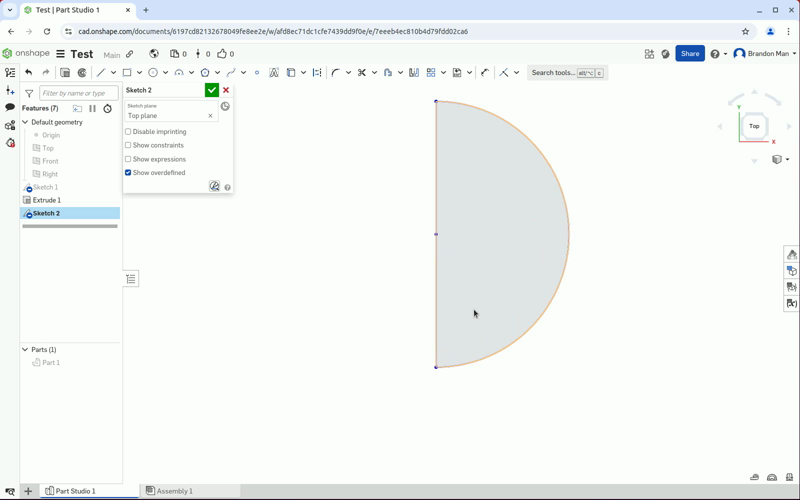
scroll(6)
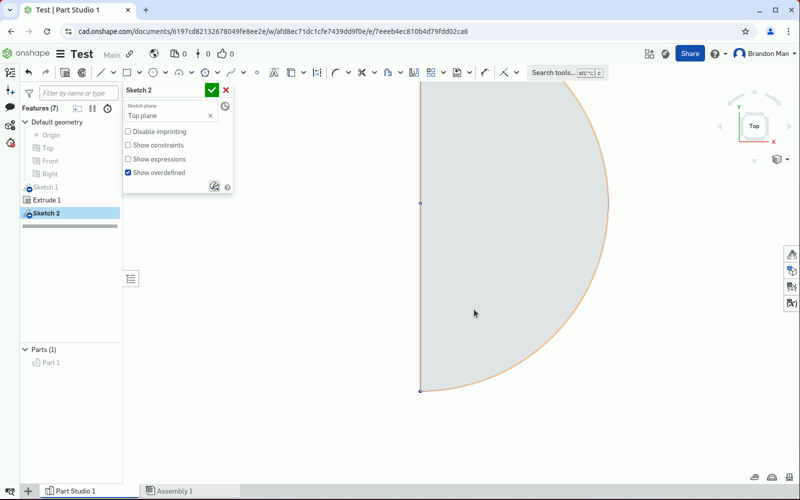
scroll(6)
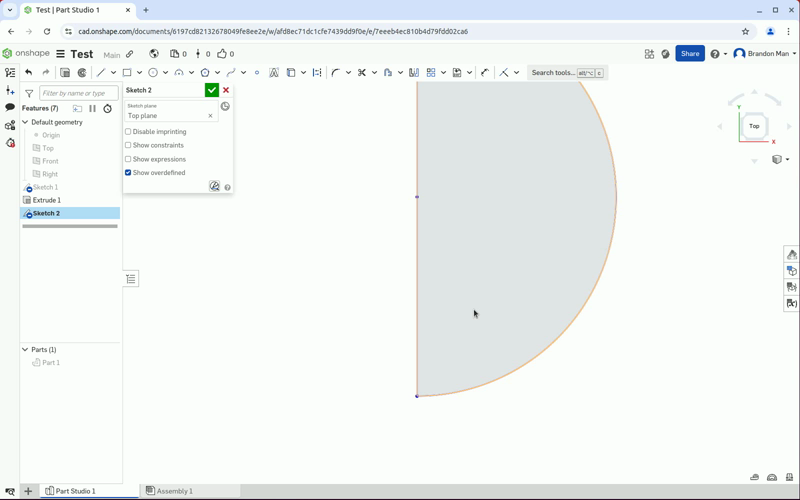
scroll(6)
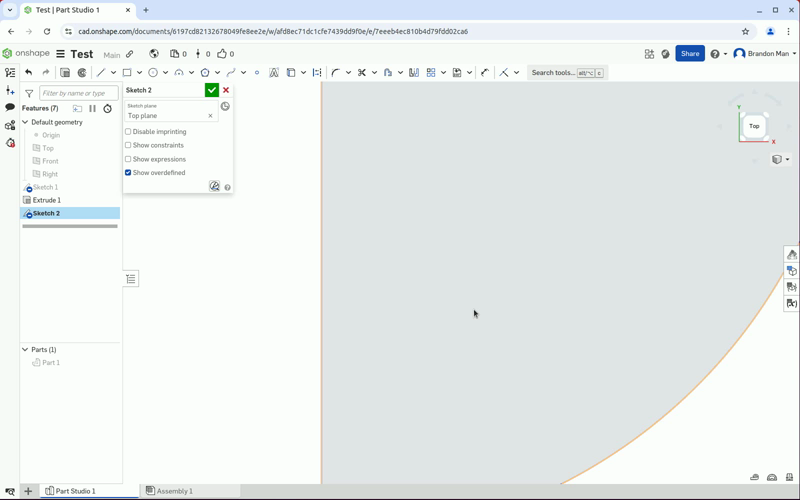
click(474, 309)
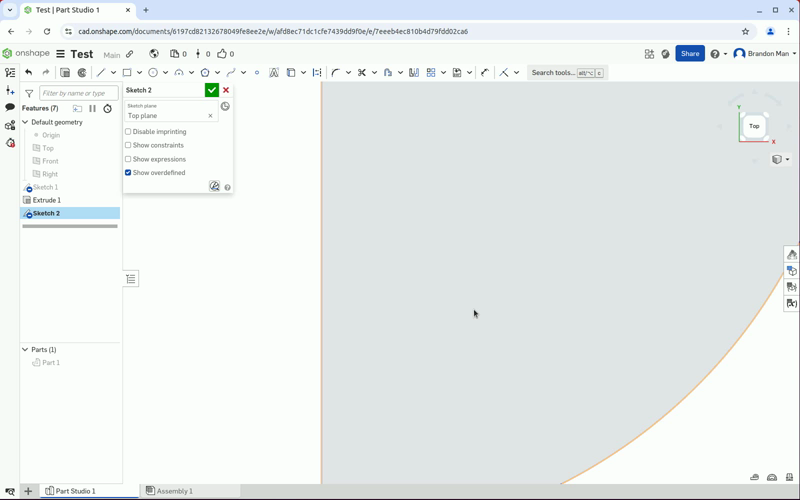
scroll(-6)
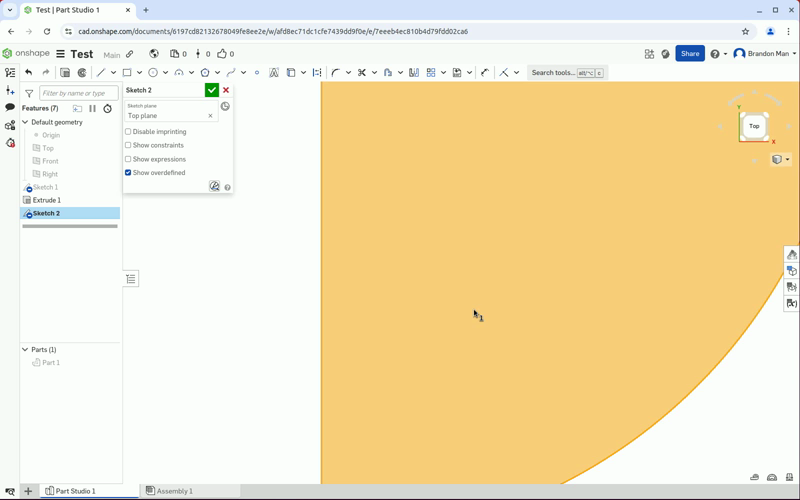
scroll(-6)
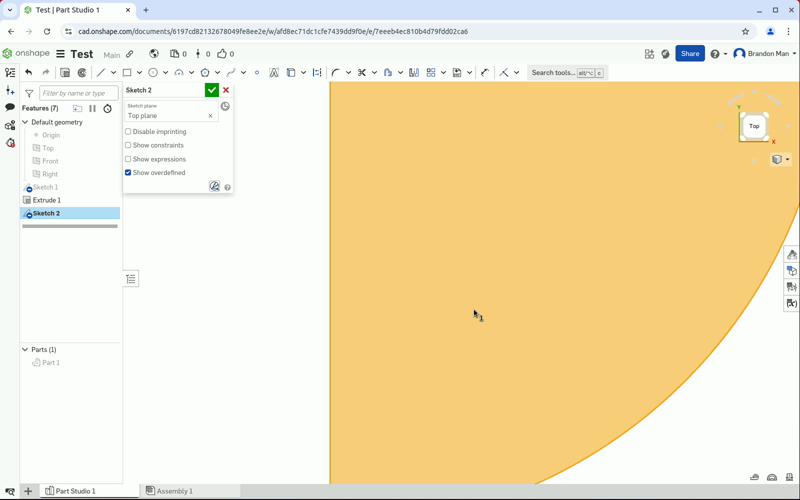
scroll(-6)
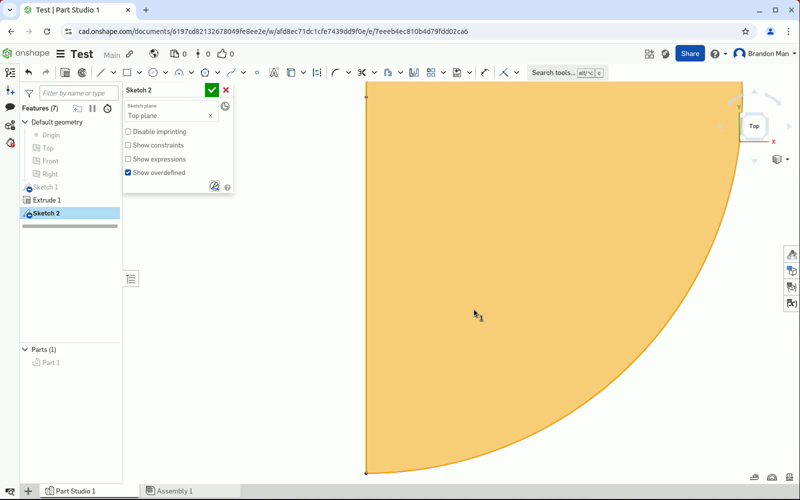
scroll(-6)
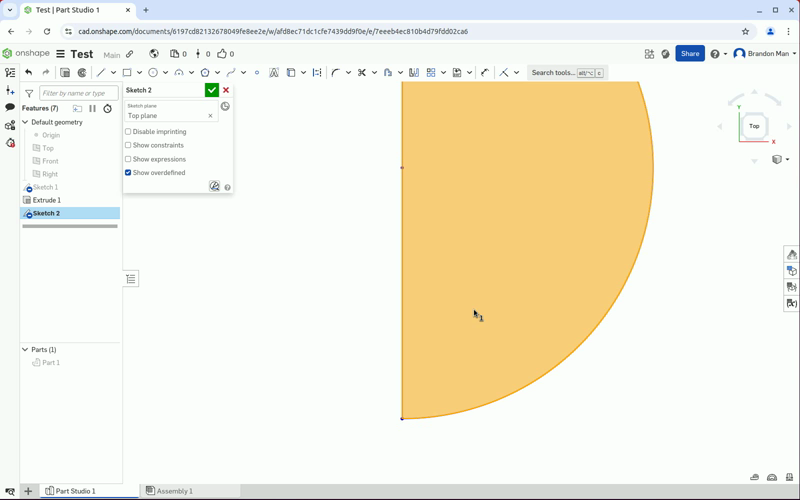
scroll(-6)
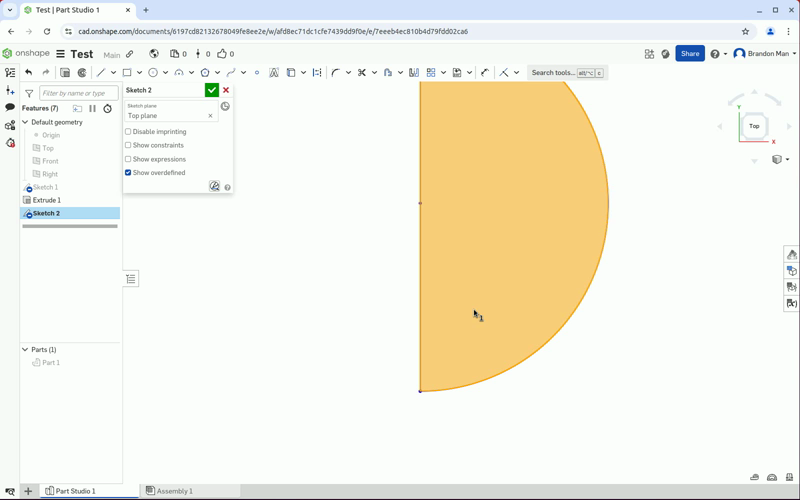
scroll(-6)
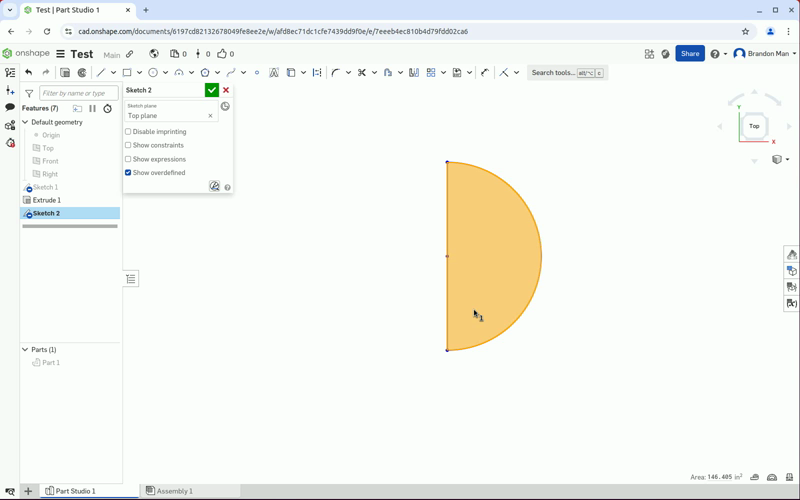
scroll(-6)
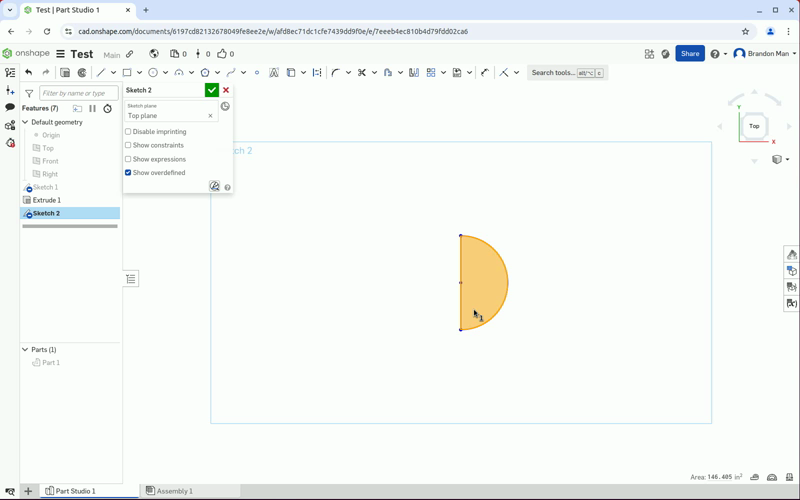
mouse_move(73, 352)
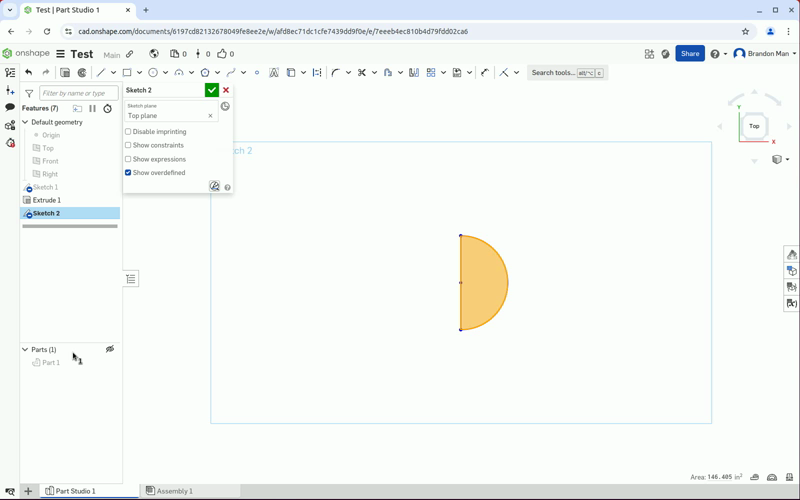
key(shift+y)
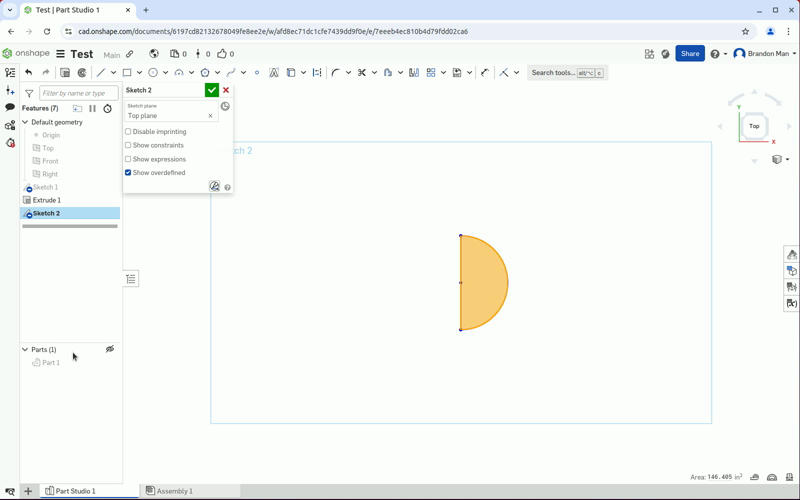
key(shift+e)
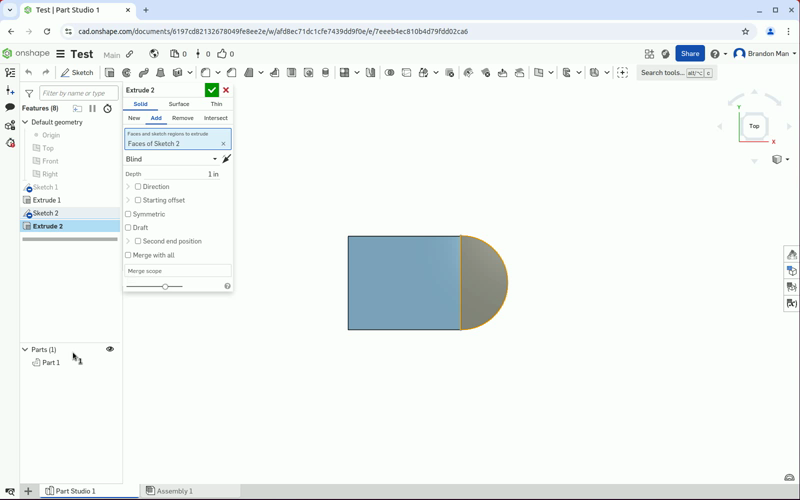
mouse_move(143, 106)
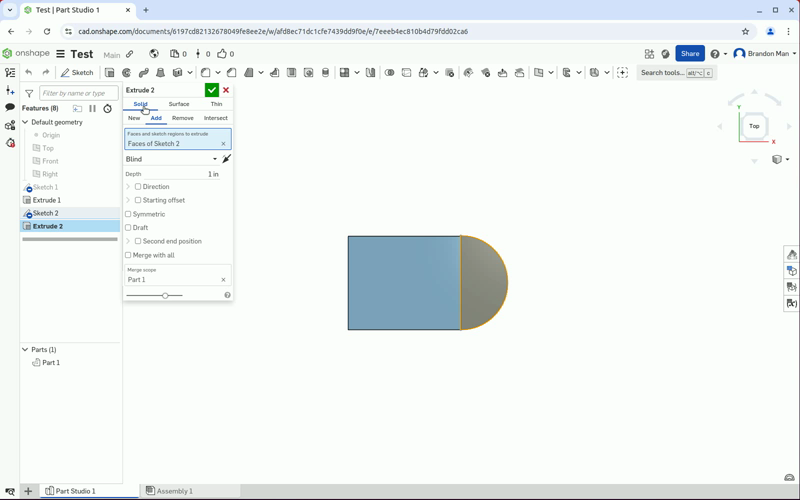
click(143, 106)
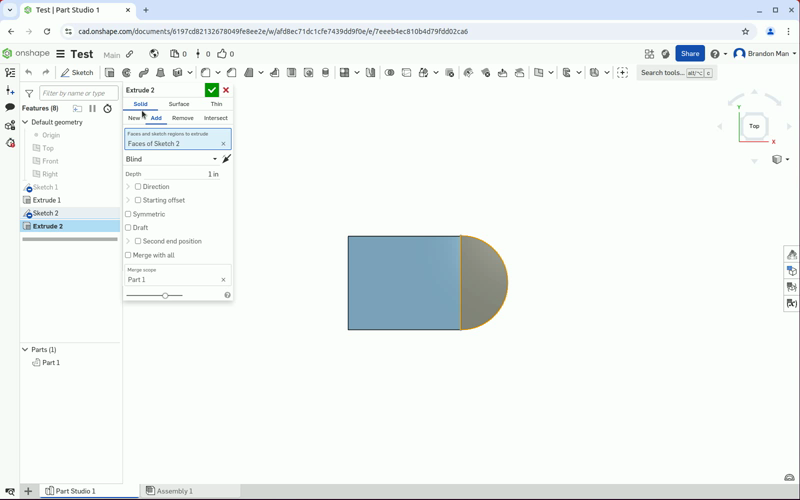
mouse_move(137, 120)
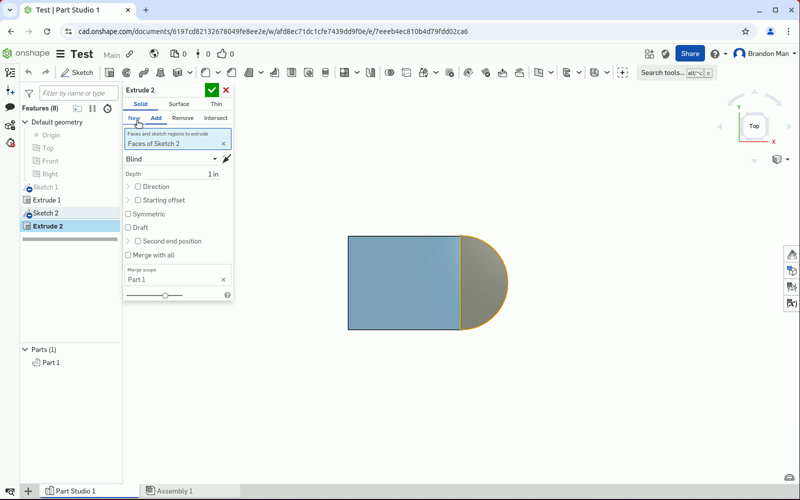
click(137, 120)
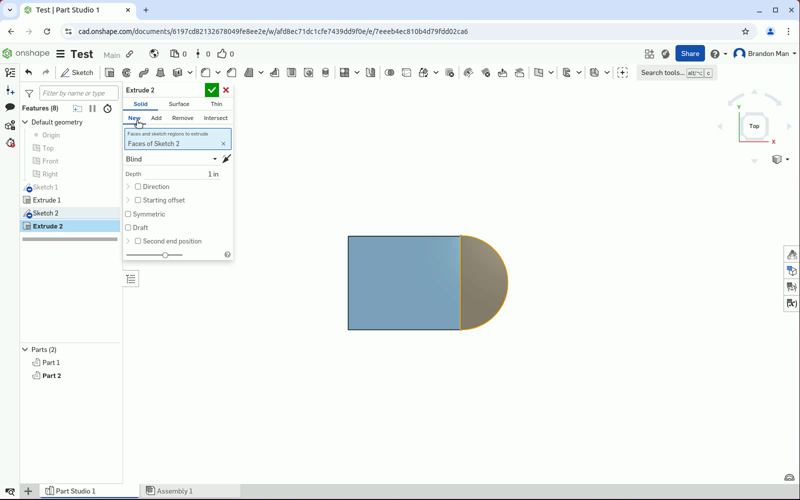
key(tab, 4)
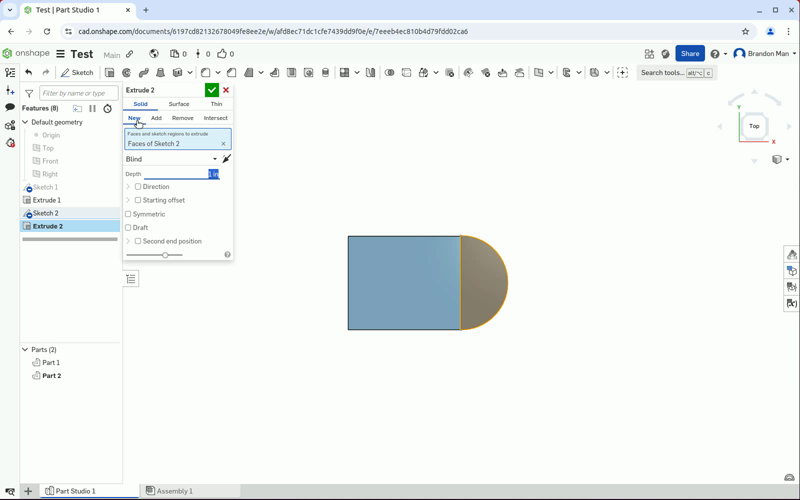
text(13.48)
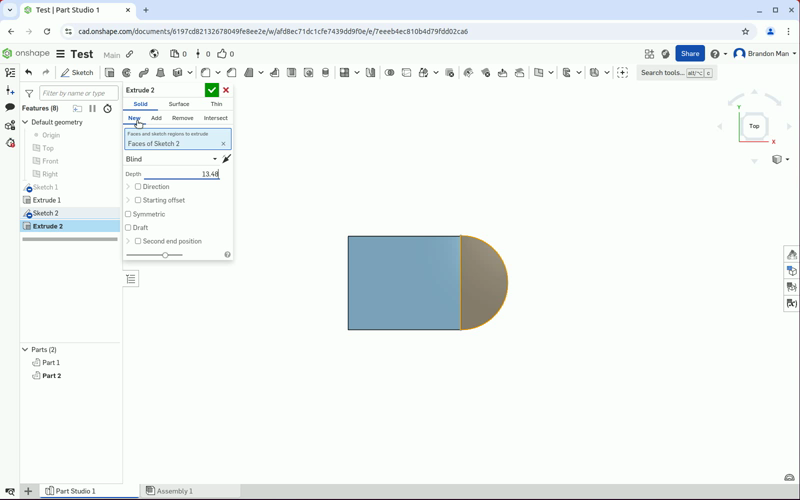
key(enter)
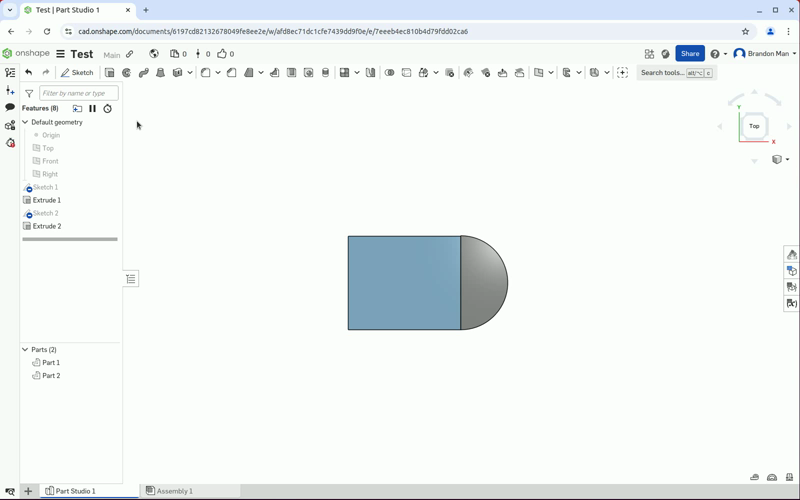
key(shift+h)
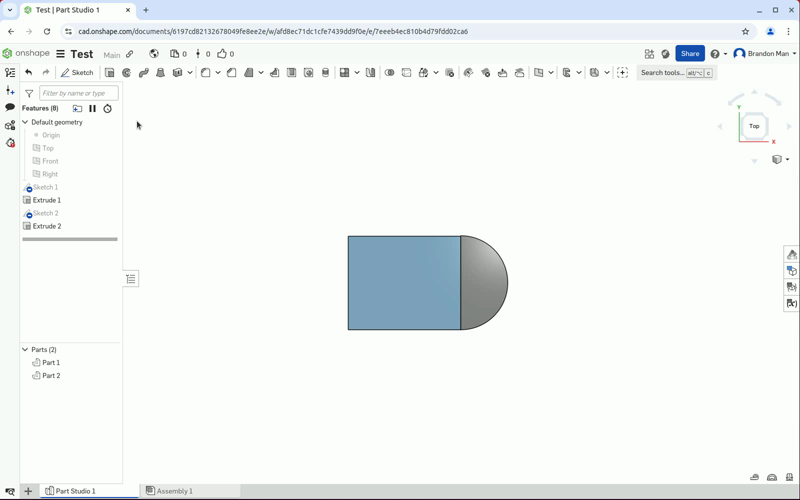
key(shift+h)
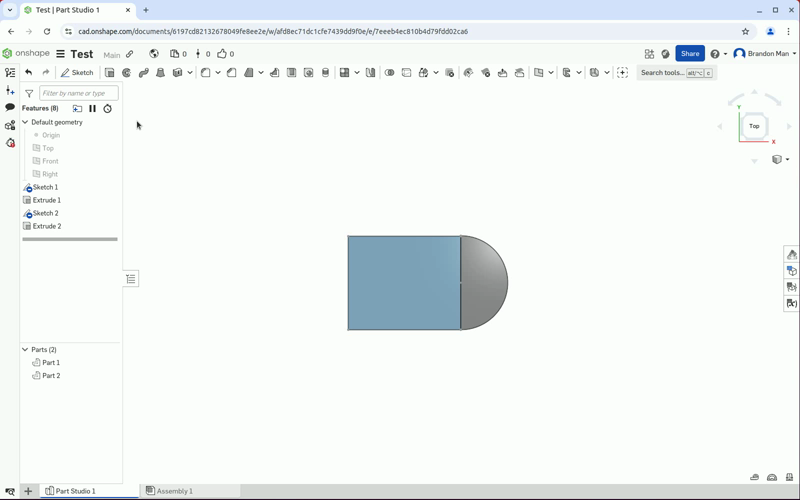
key(shift+7)
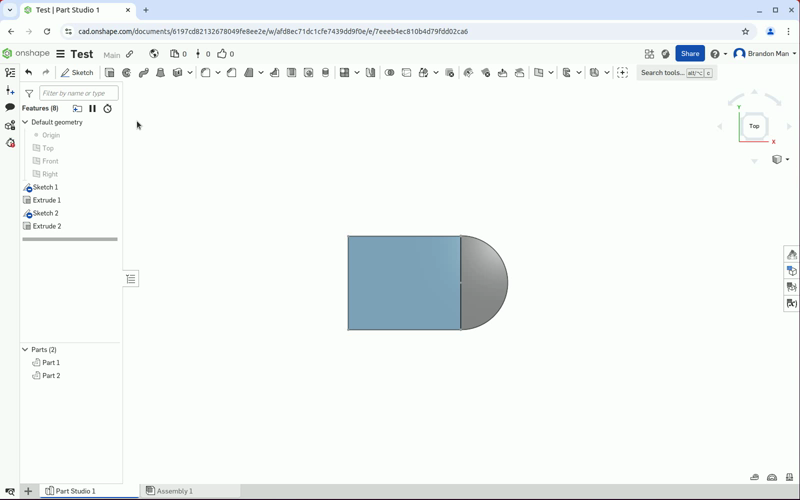
key(up, 3)
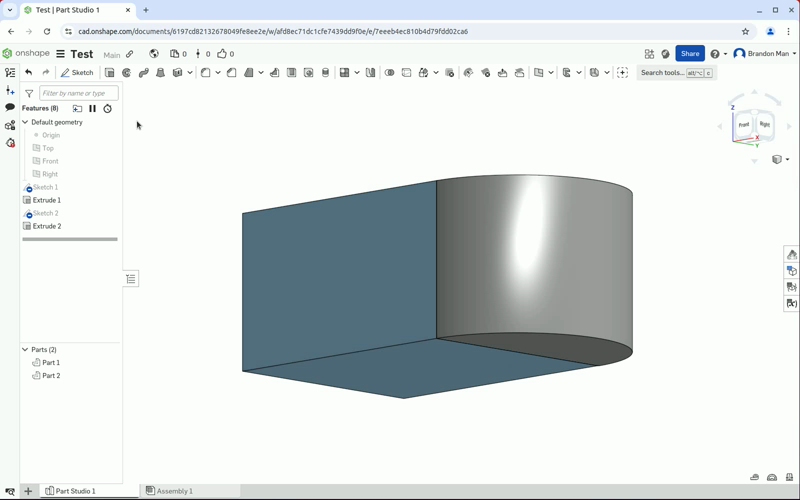
key(left, 3)
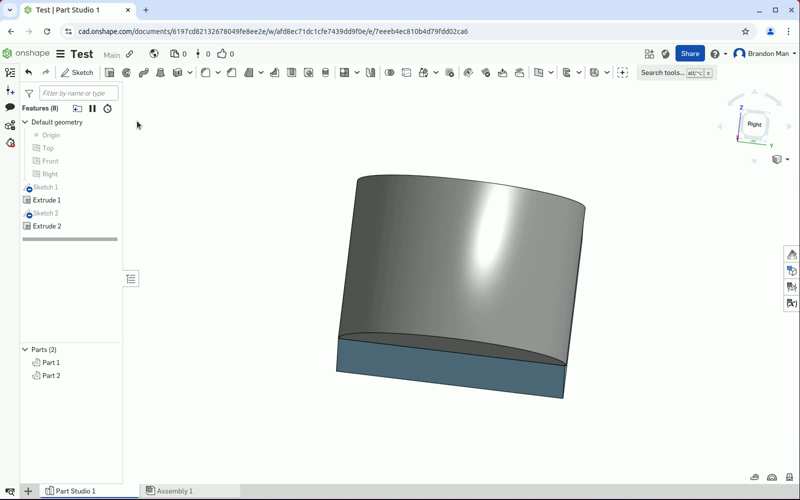
key(right, 3)
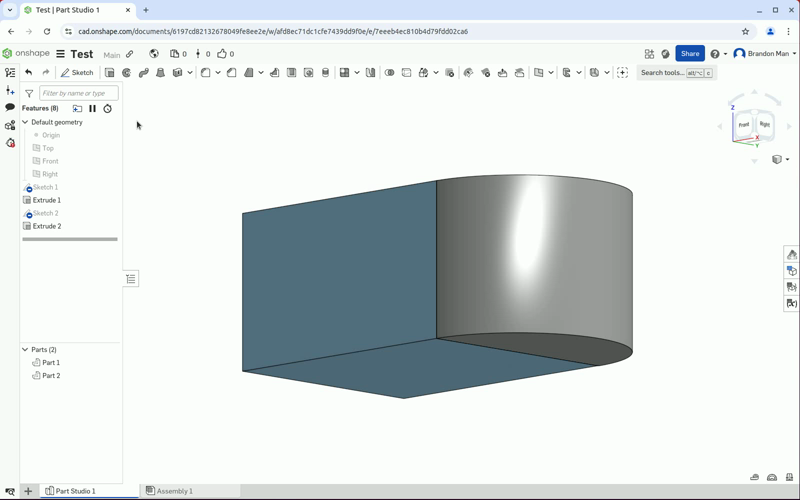
key(down, 3)
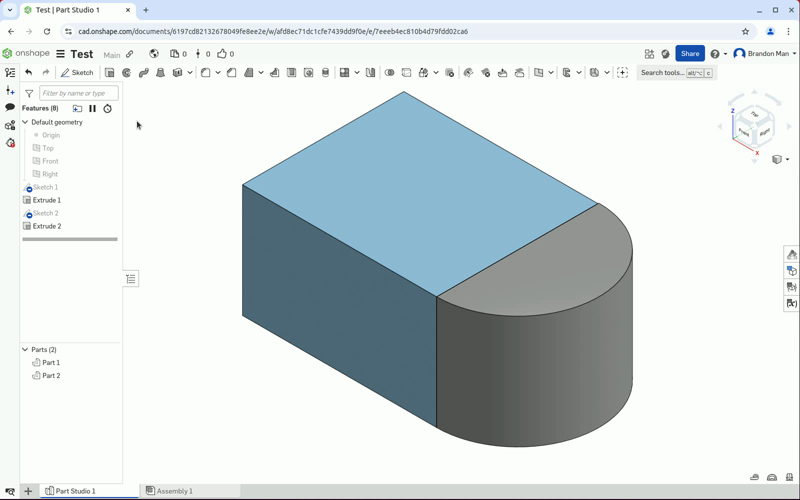
mouse_move(73, 189)
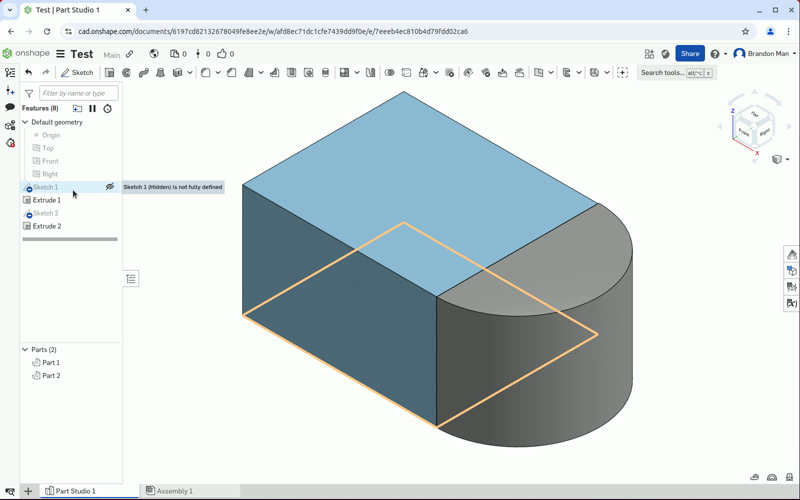
click(73, 189)